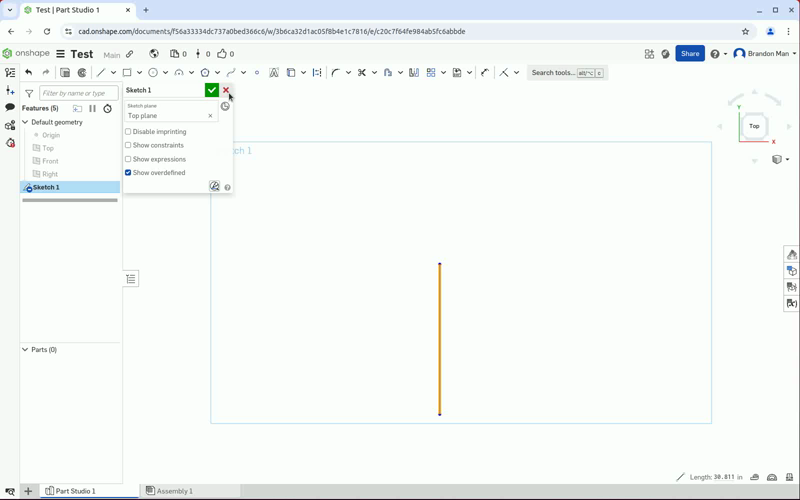
key(shift+h)
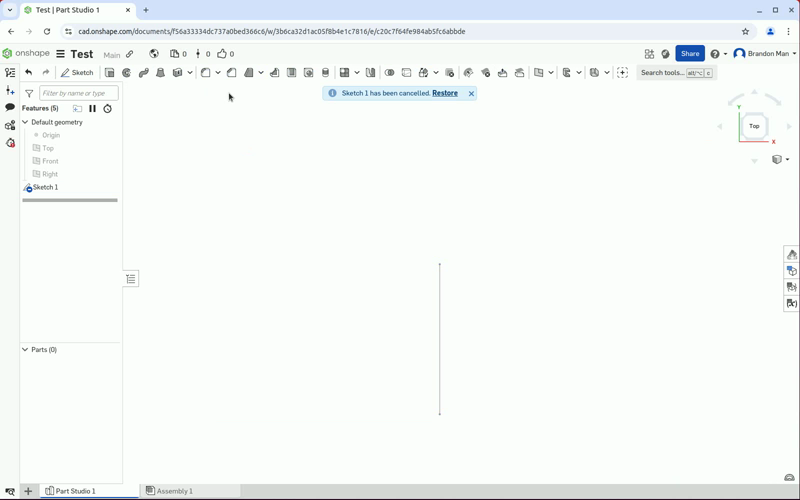
key(shift+s)
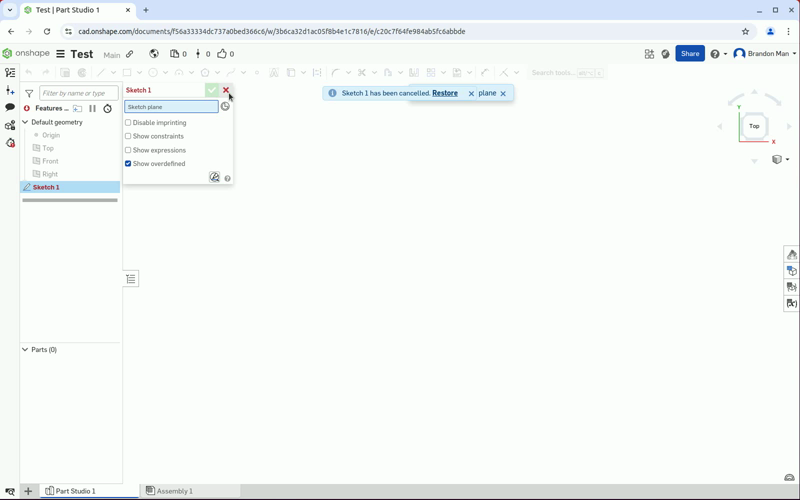
mouse_move(73, 150)
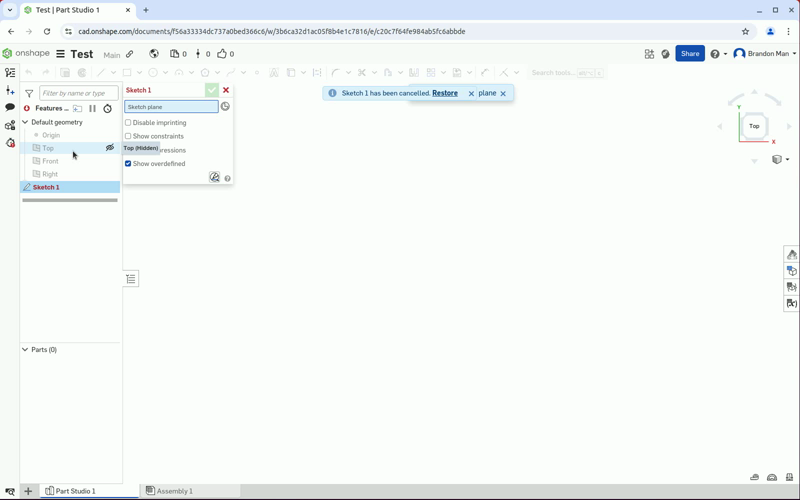
click(73, 150)
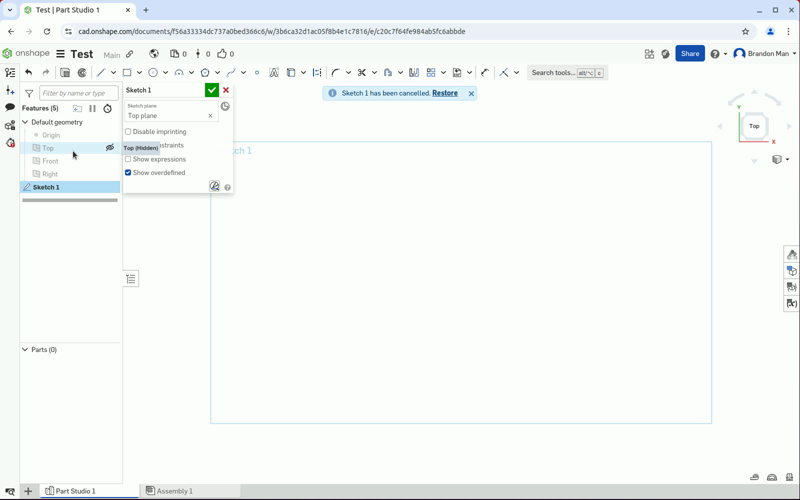
mouse_move(73, 352)
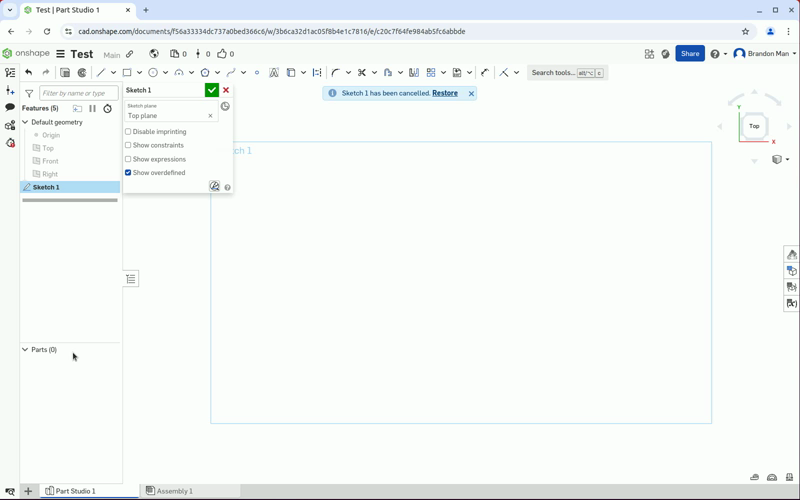
key(y)
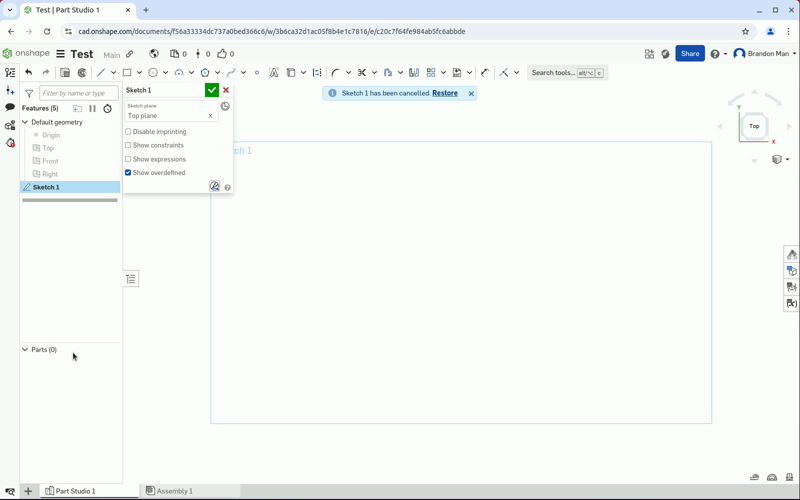
key(l)
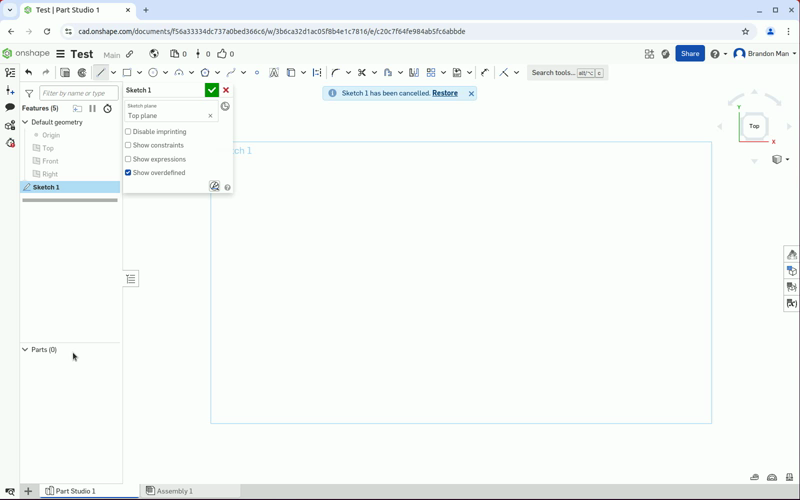
key_down(shift)
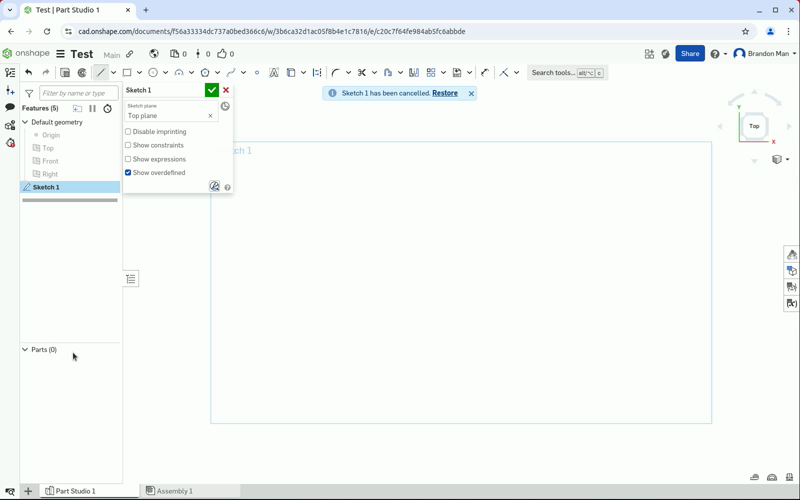
mouse_move(440, 292)
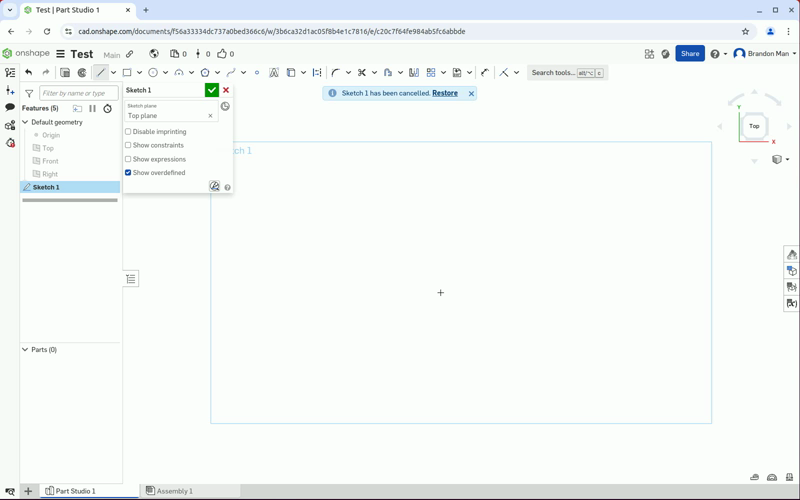
click(440, 292)
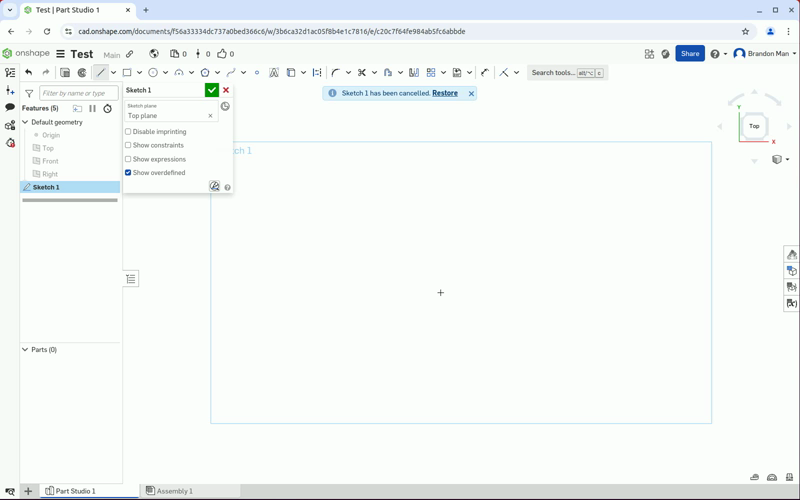
key_up(shift)
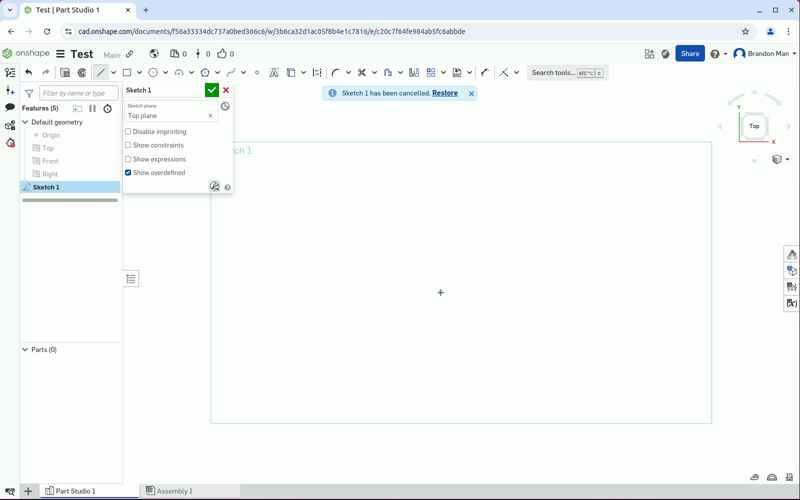
key_down(shift)
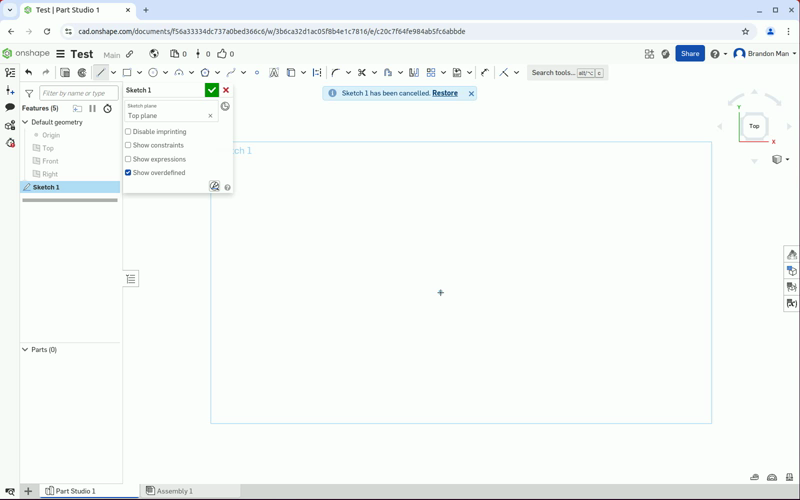
mouse_move(470, 292)
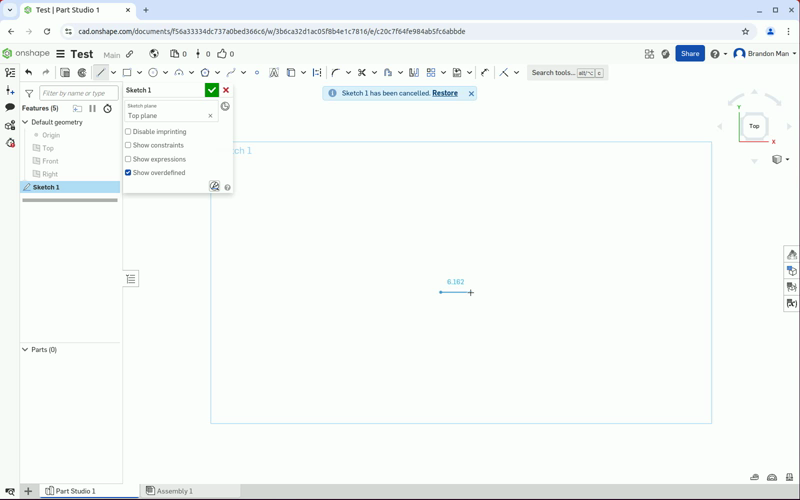
mouse_move(447, 292)
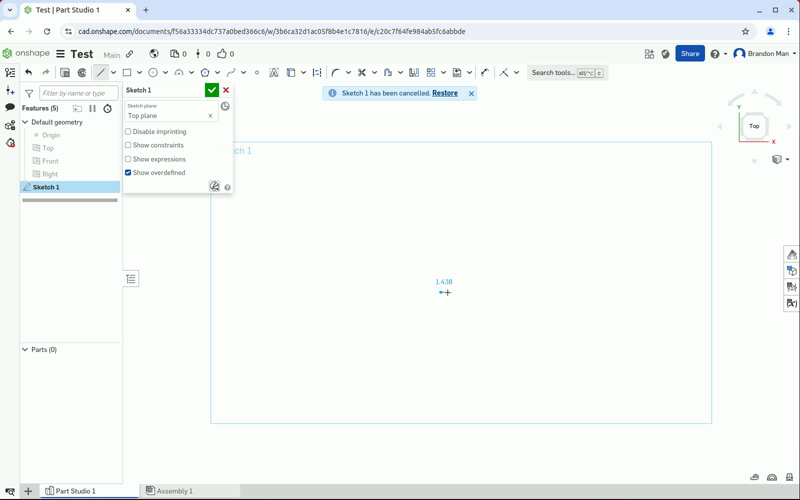
scroll(6)
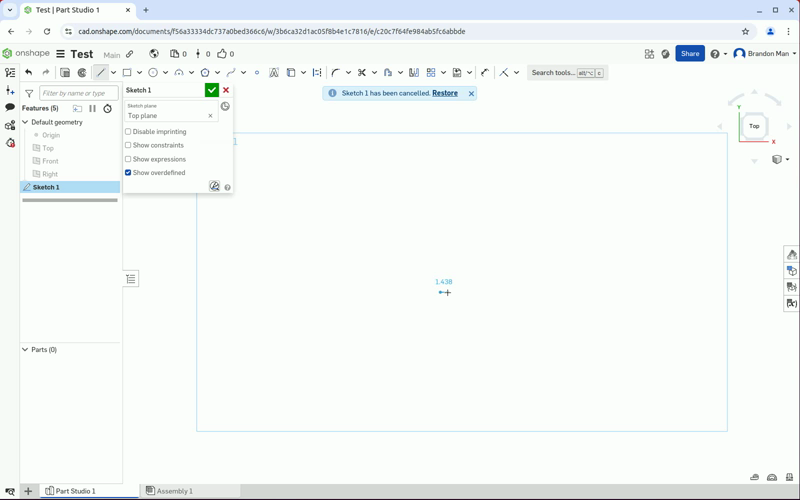
scroll(6)
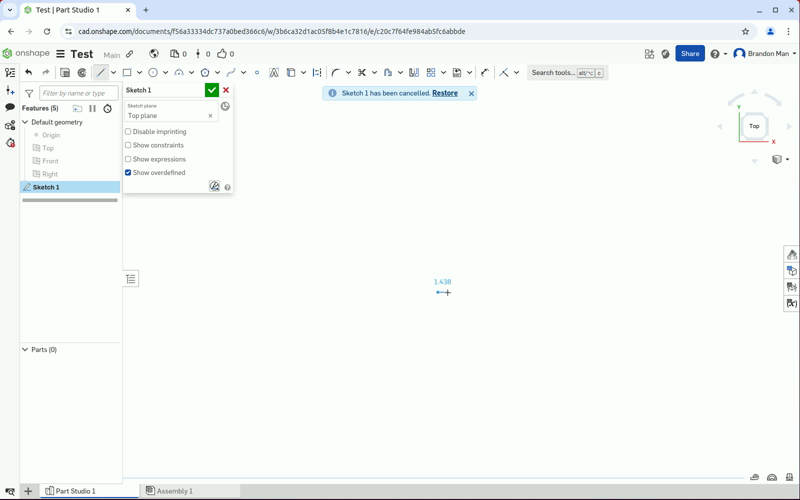
scroll(6)
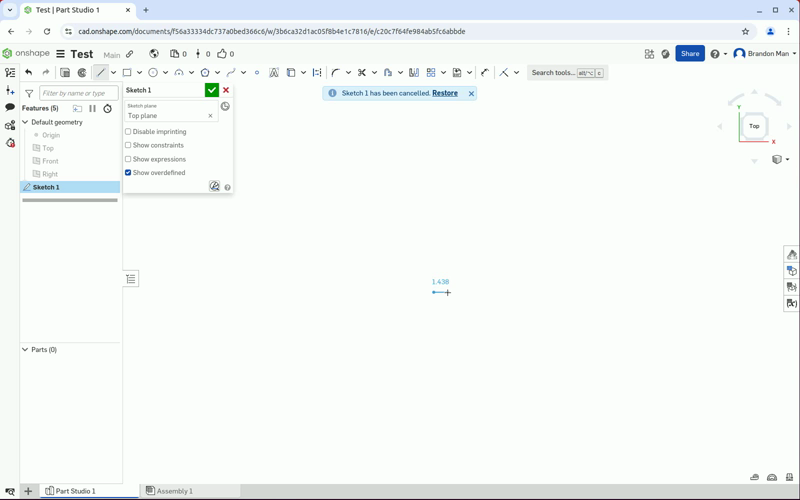
scroll(6)
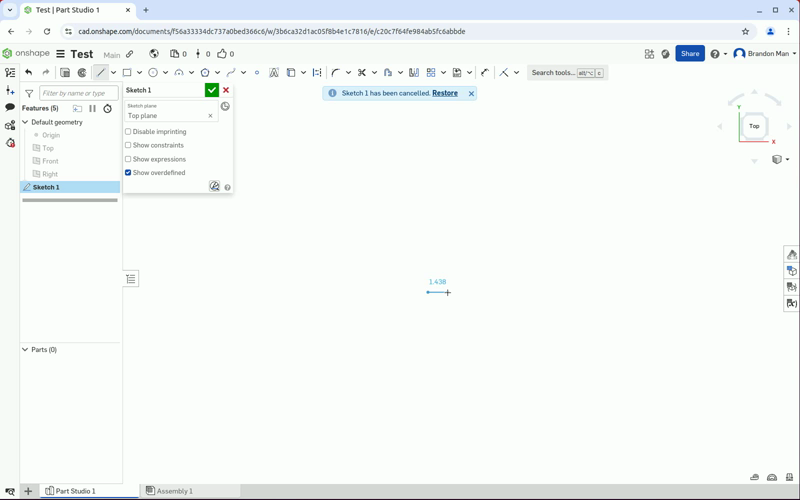
scroll(6)
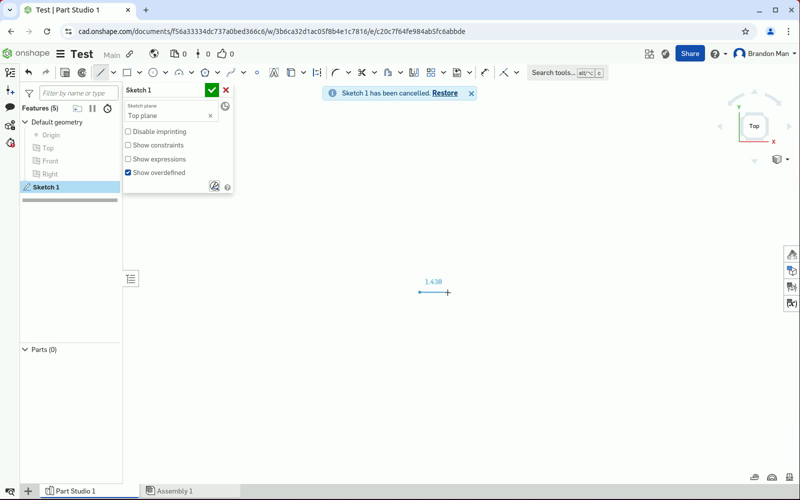
scroll(6)
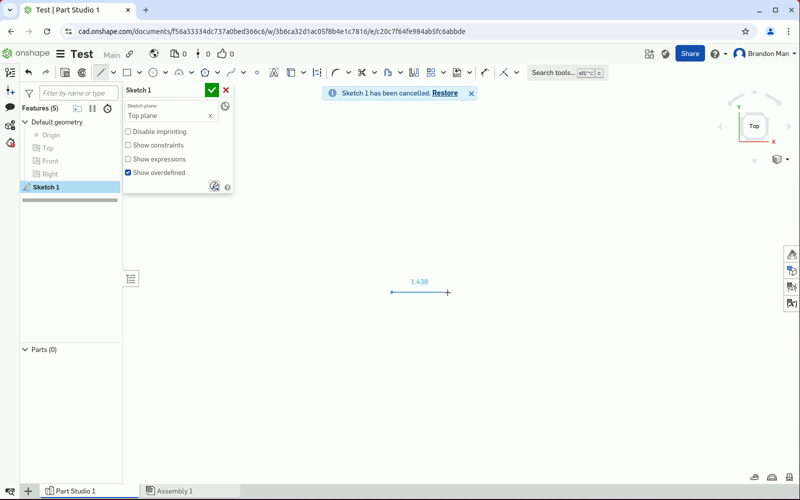
scroll(6)
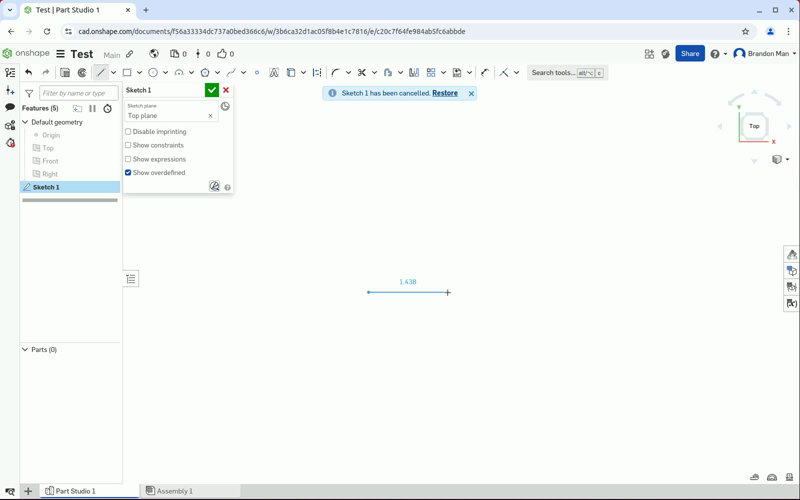
click(447, 292)
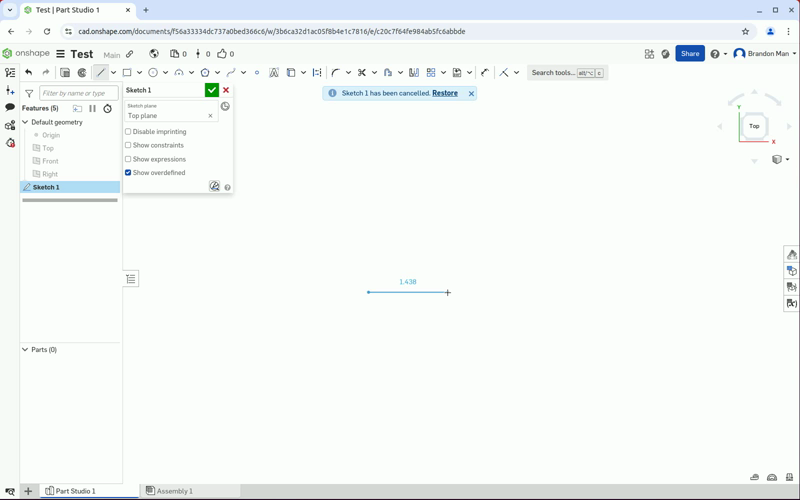
scroll(-6)
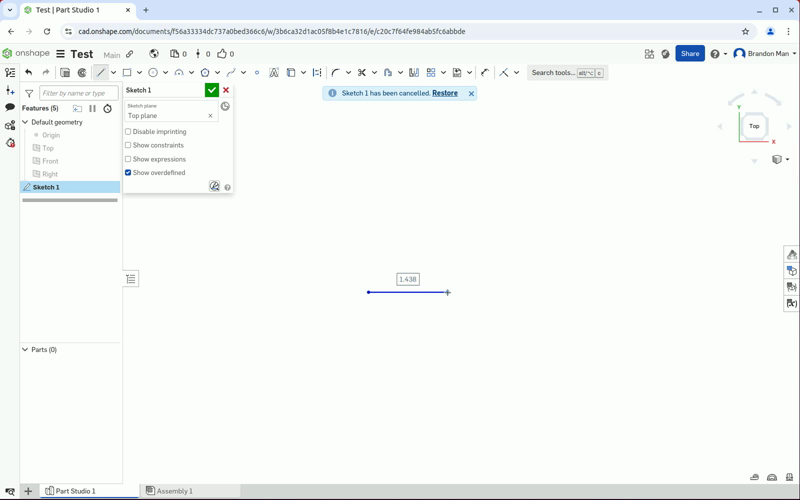
scroll(-6)
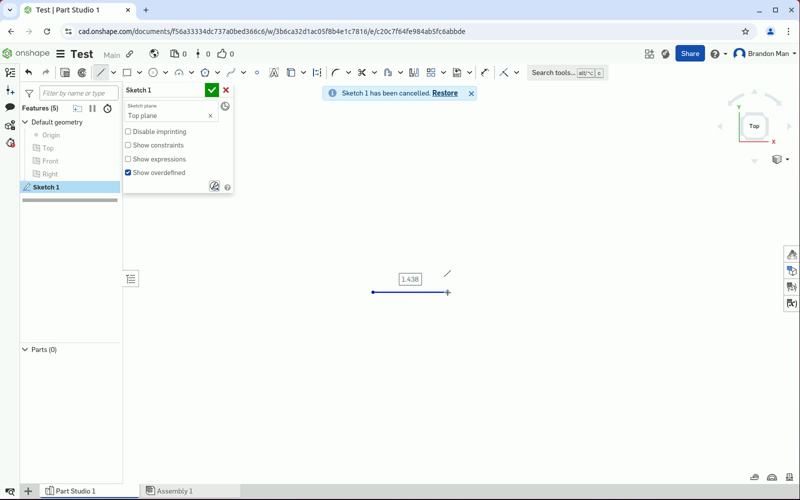
scroll(-6)
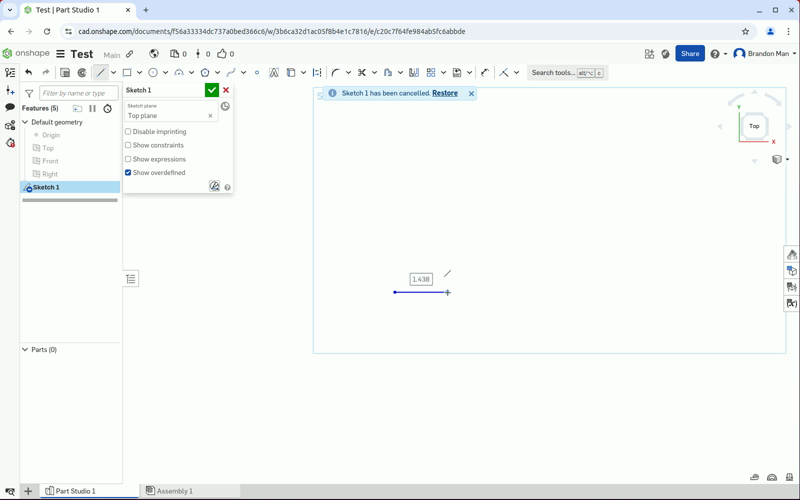
scroll(-6)
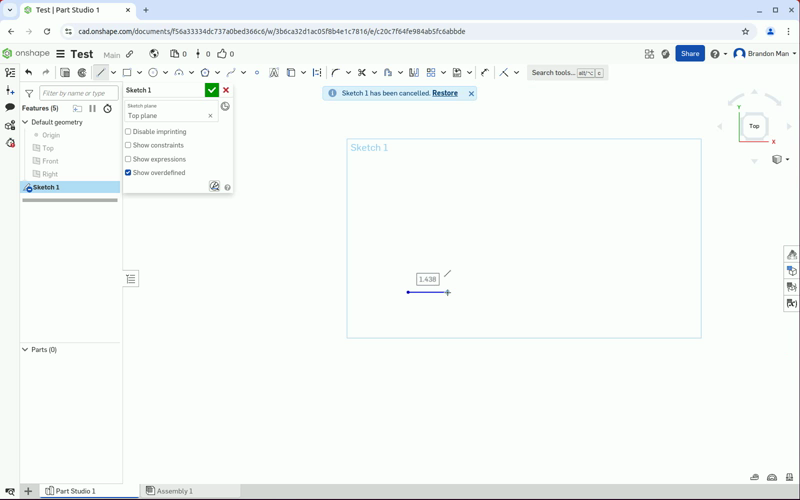
scroll(-6)
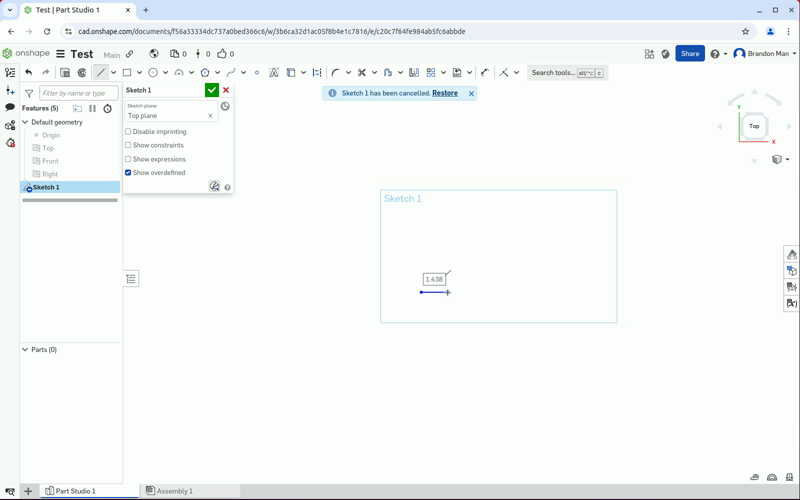
scroll(-6)
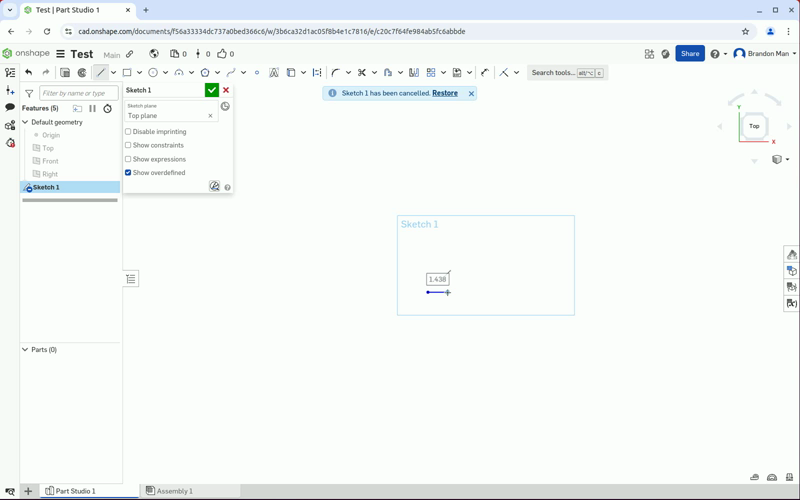
scroll(-6)
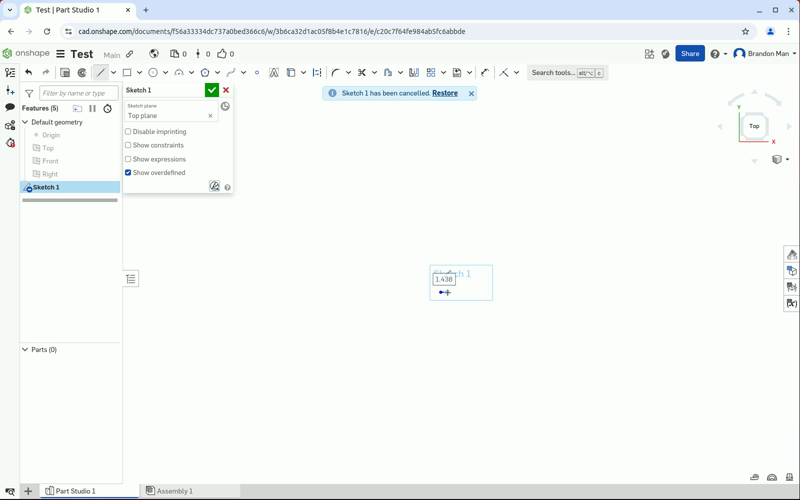
key_up(shift)
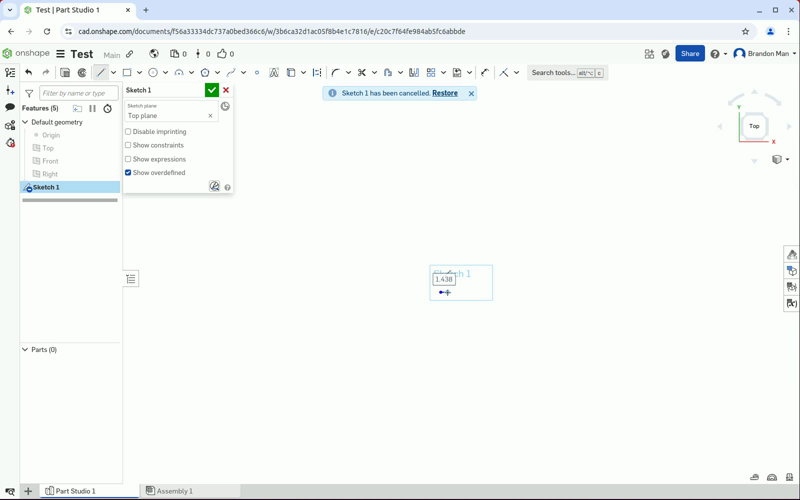
key_down(shift)
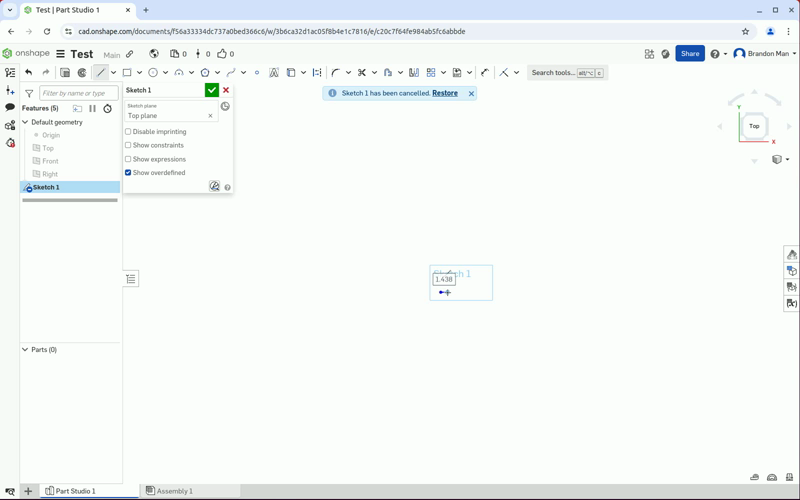
mouse_move(477, 292)
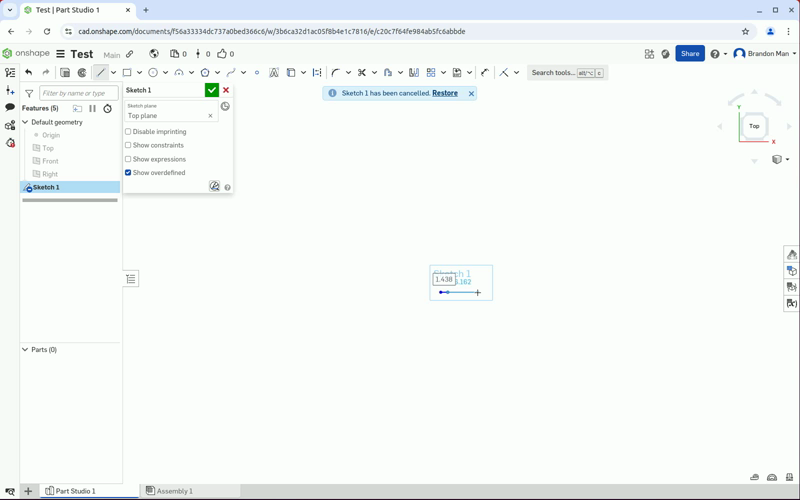
mouse_move(447, 277)
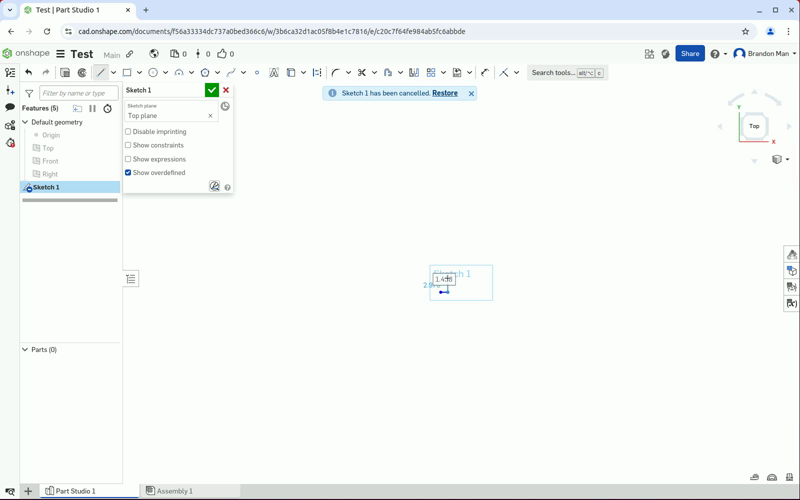
click(447, 277)
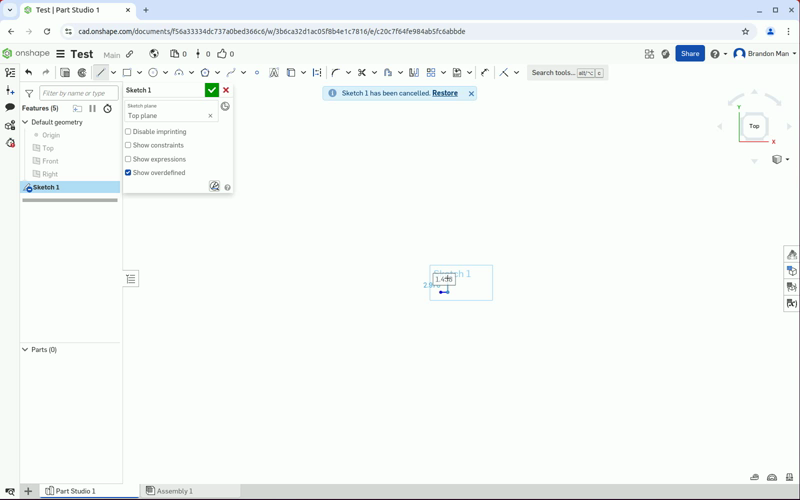
key_up(shift)
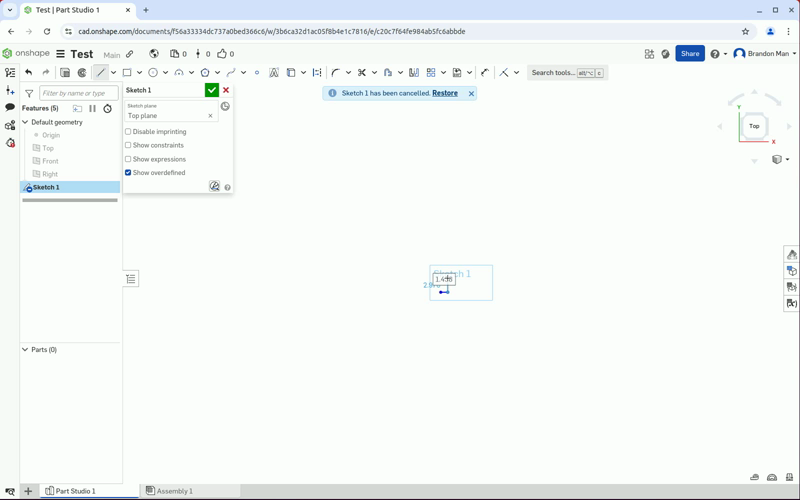
key_down(shift)
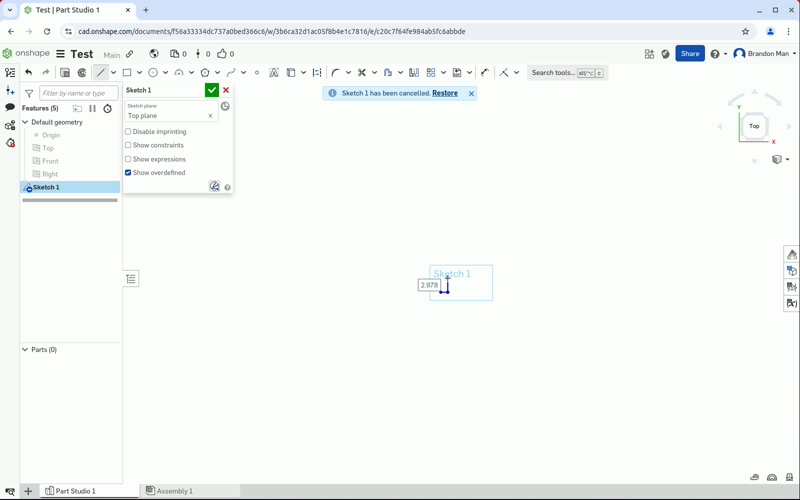
mouse_move(477, 277)
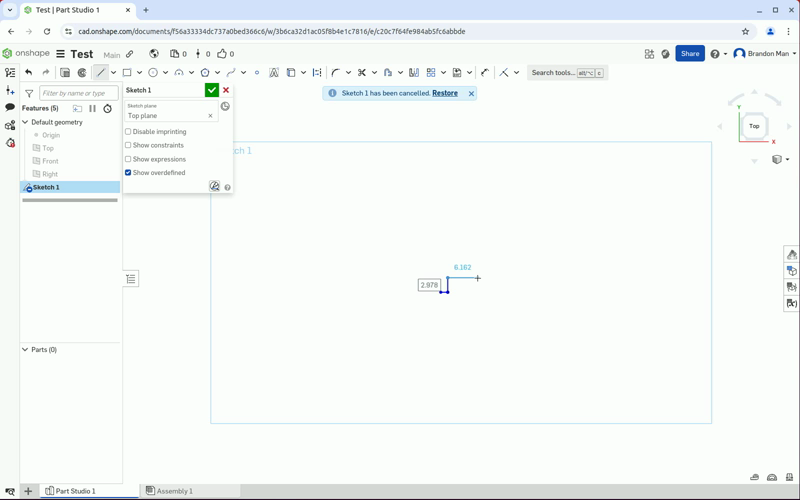
mouse_move(447, 270)
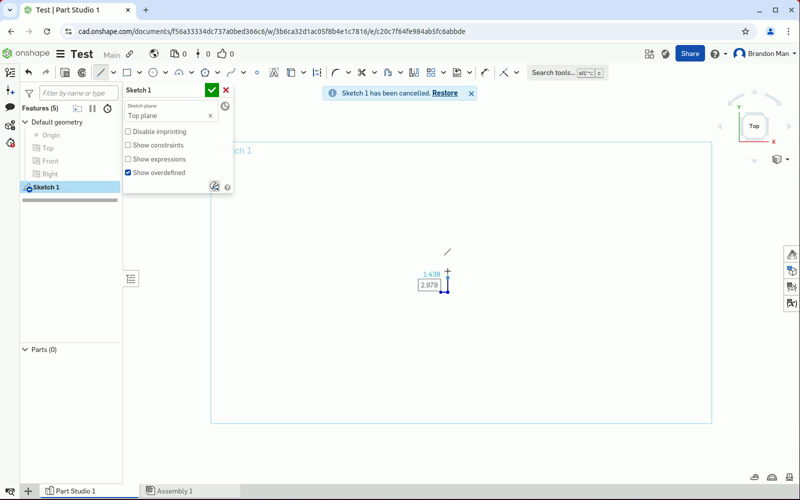
scroll(6)
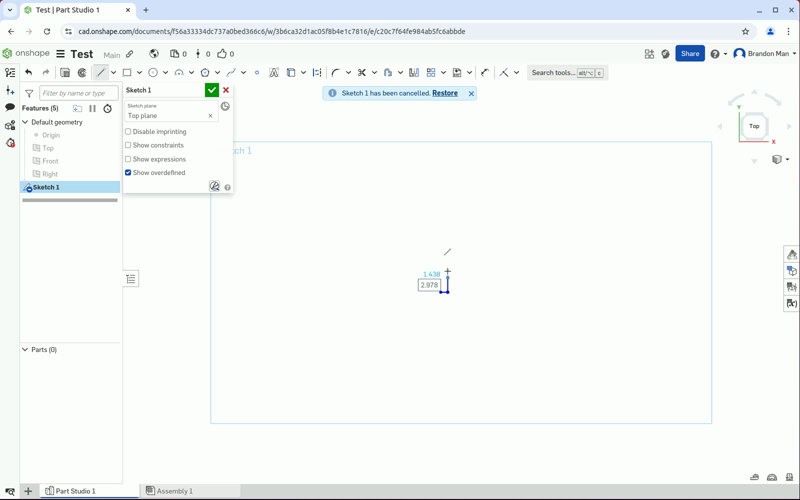
scroll(6)
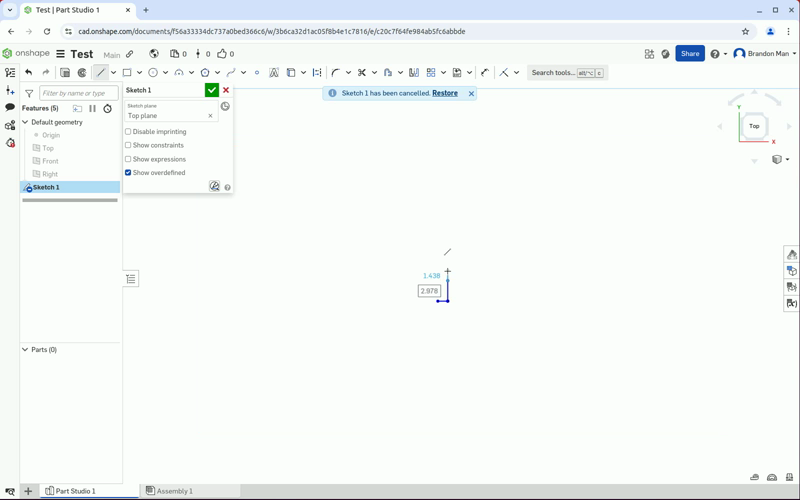
scroll(6)
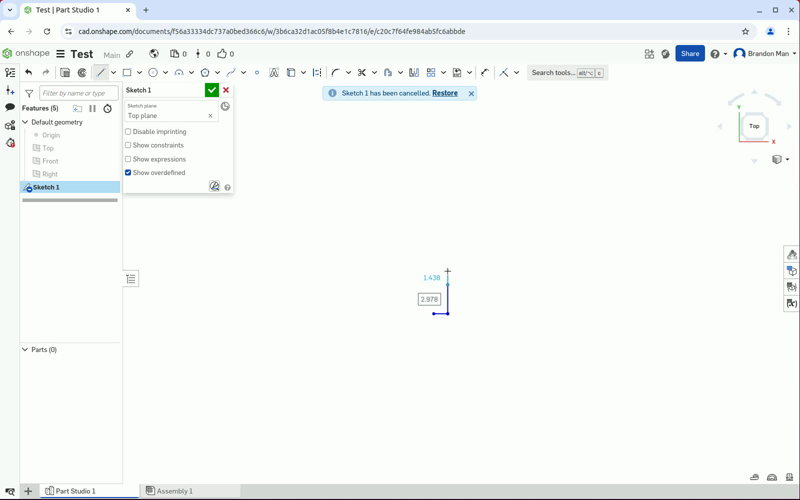
scroll(6)
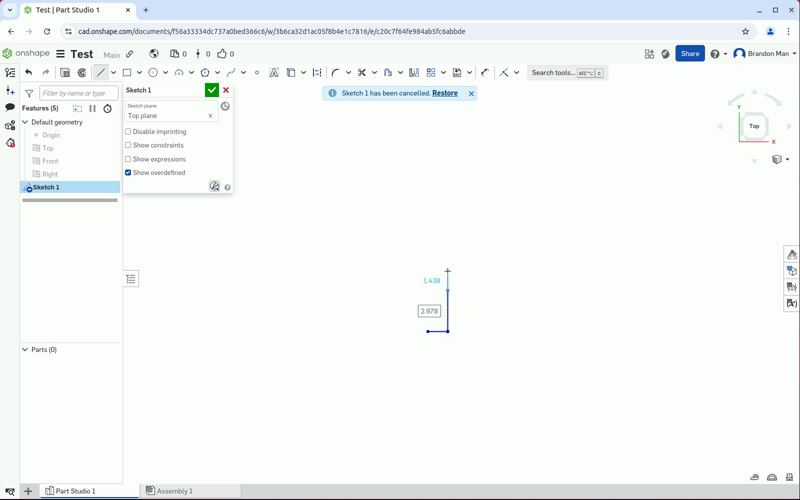
scroll(6)
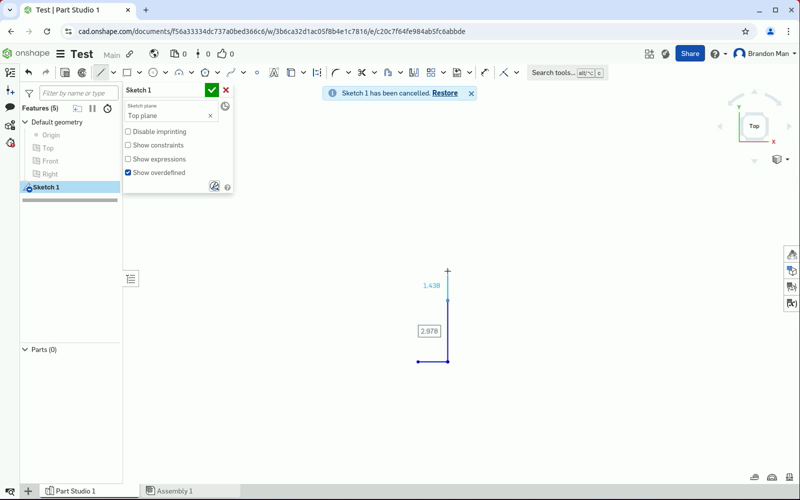
scroll(6)
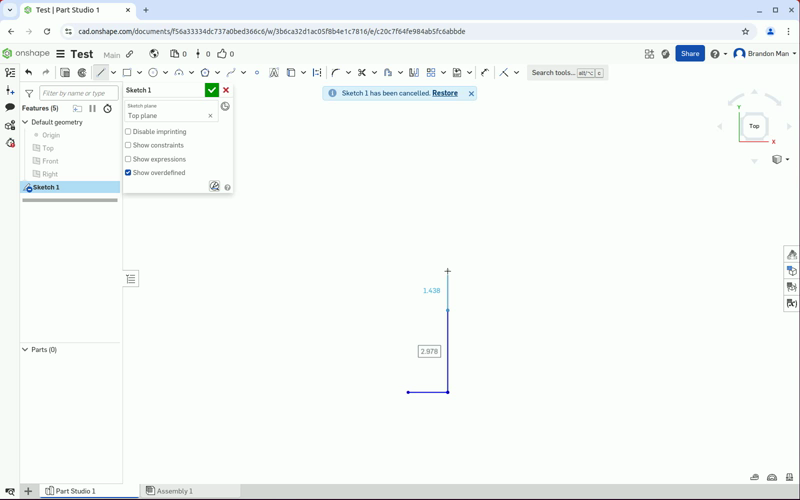
scroll(6)
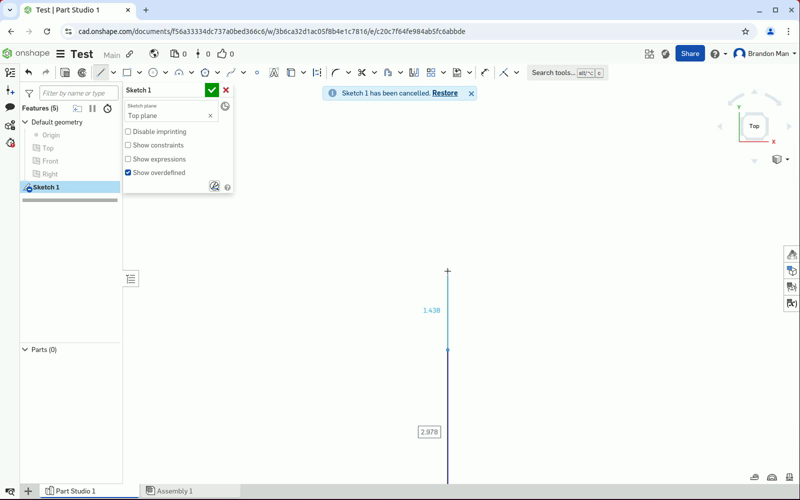
click(447, 270)
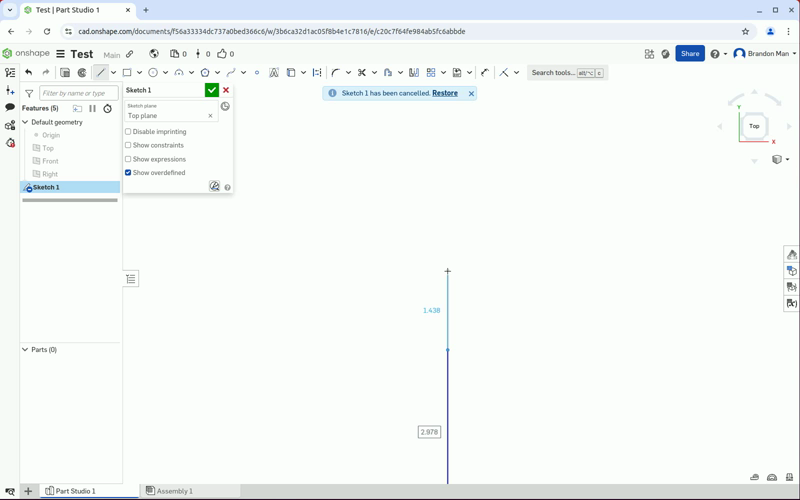
scroll(-6)
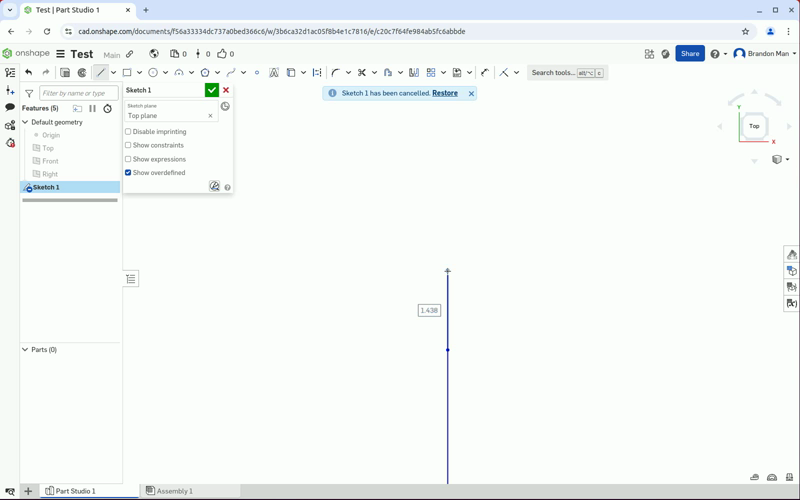
scroll(-6)
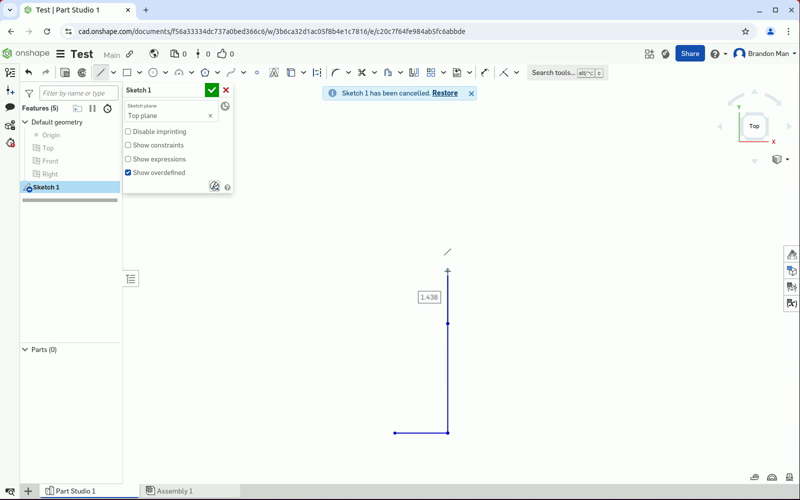
scroll(-6)
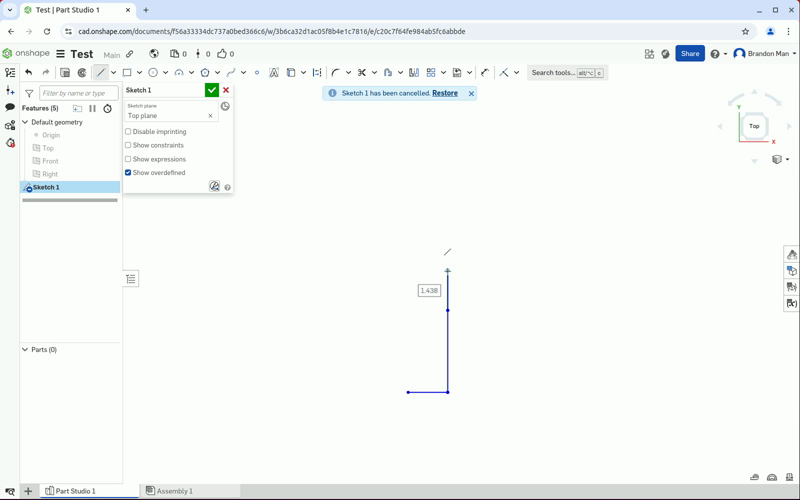
scroll(-6)
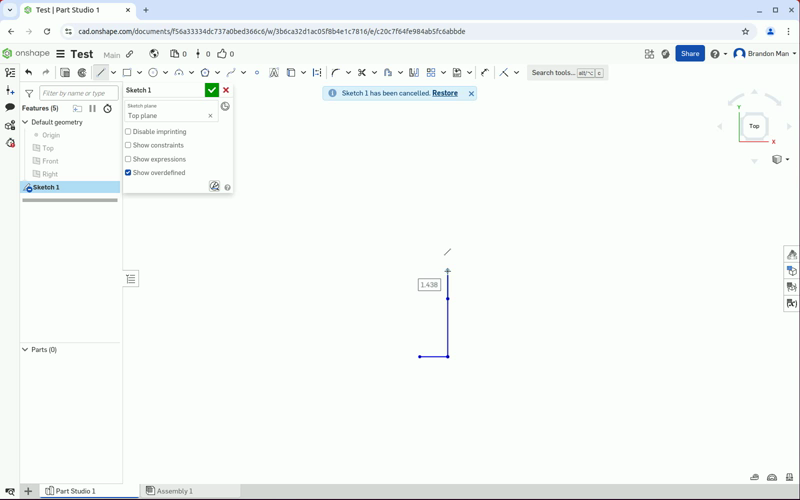
scroll(-6)
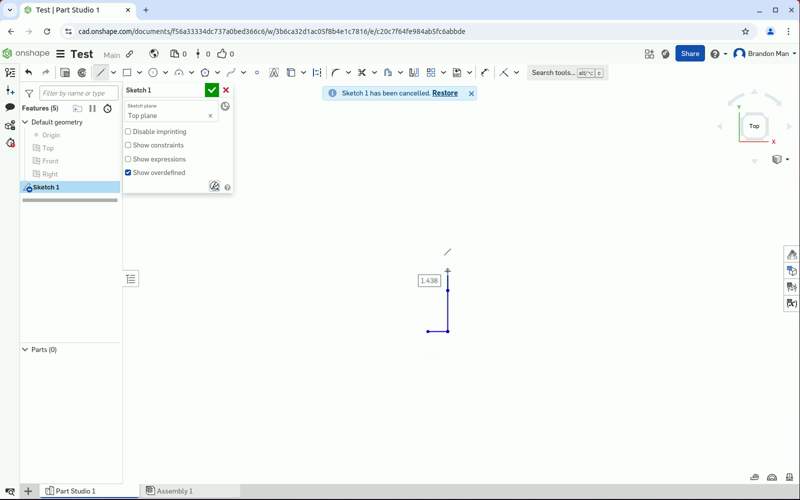
scroll(-6)
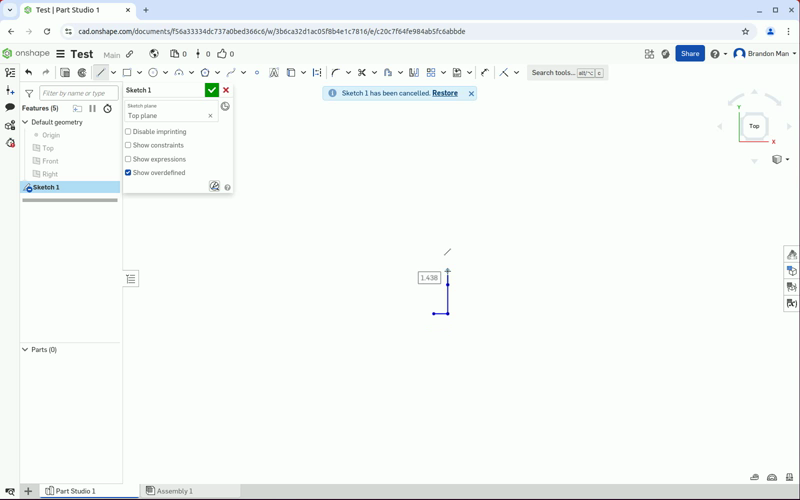
scroll(-6)
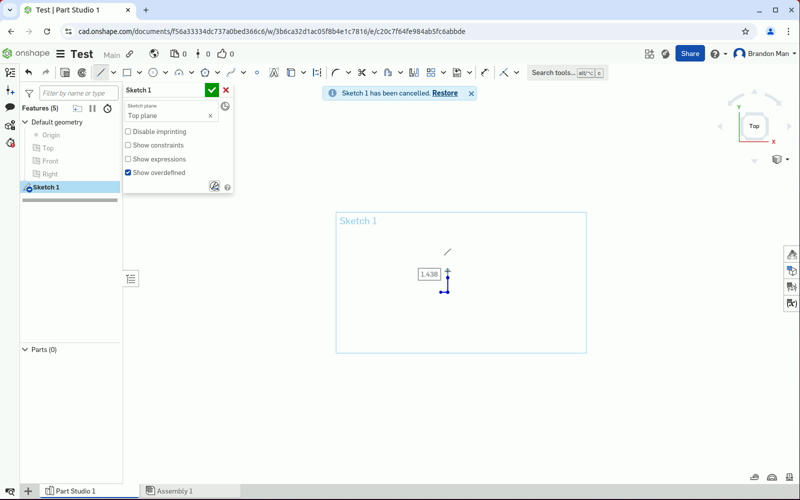
key_up(shift)
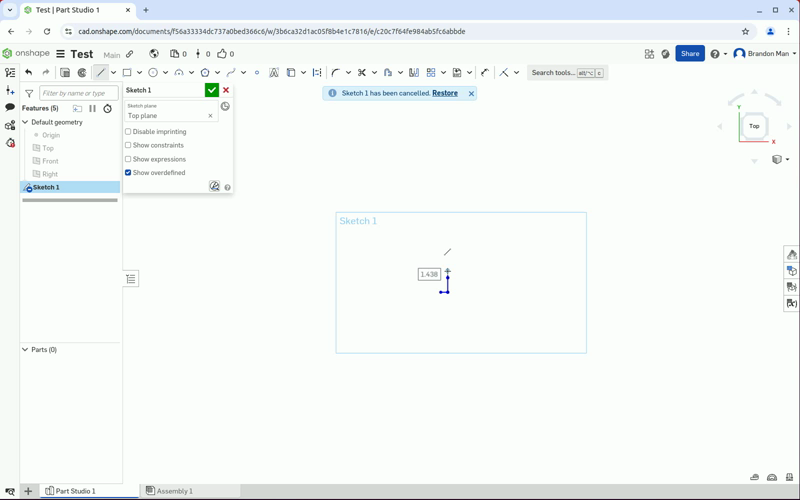
key_down(shift)
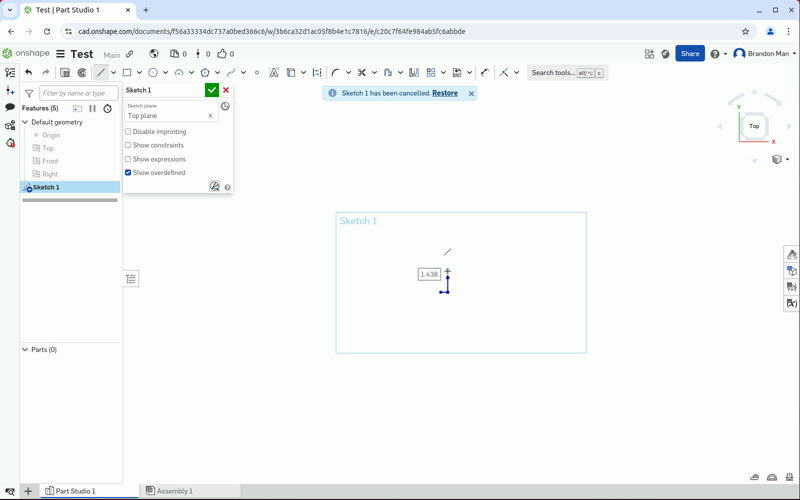
mouse_move(477, 270)
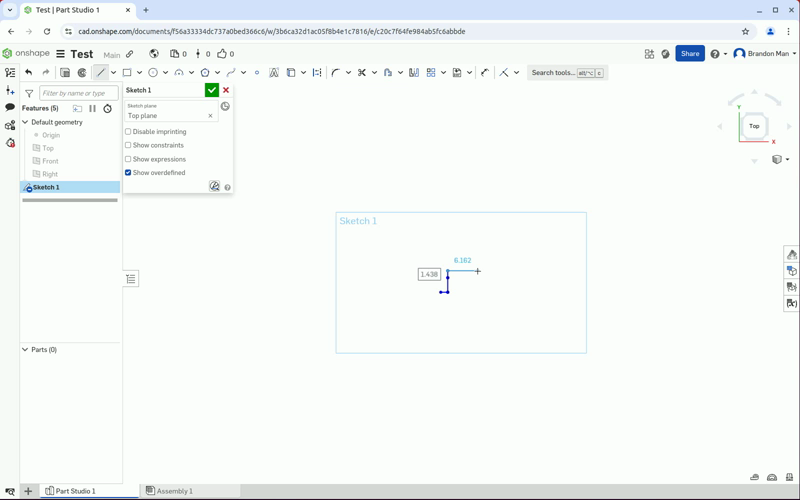
mouse_move(447, 256)
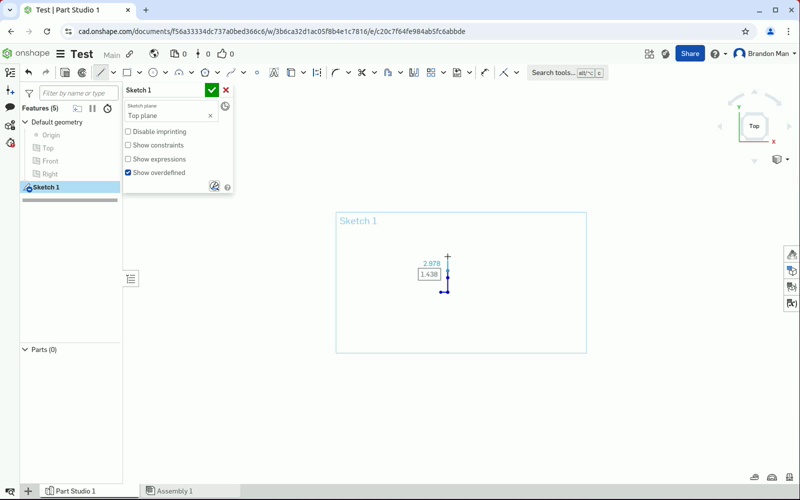
click(447, 256)
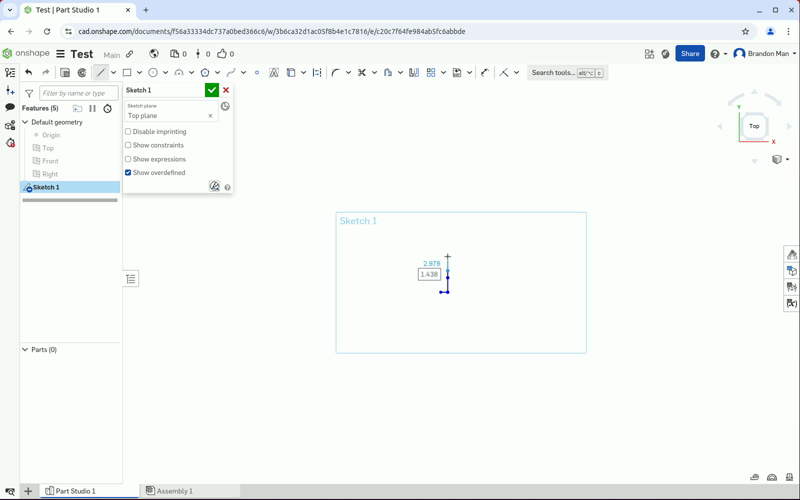
key_up(shift)
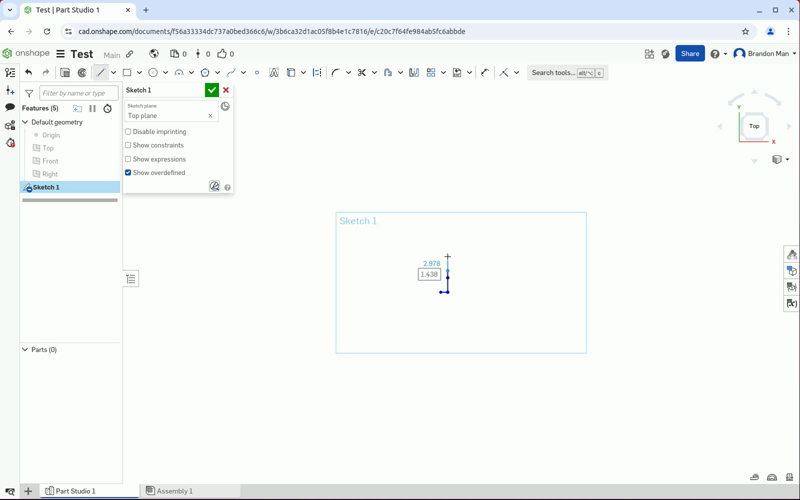
key_down(shift)
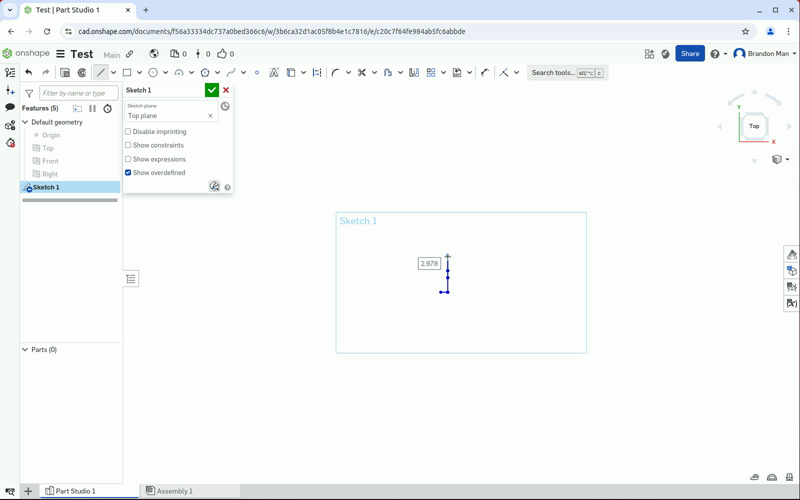
mouse_move(477, 256)
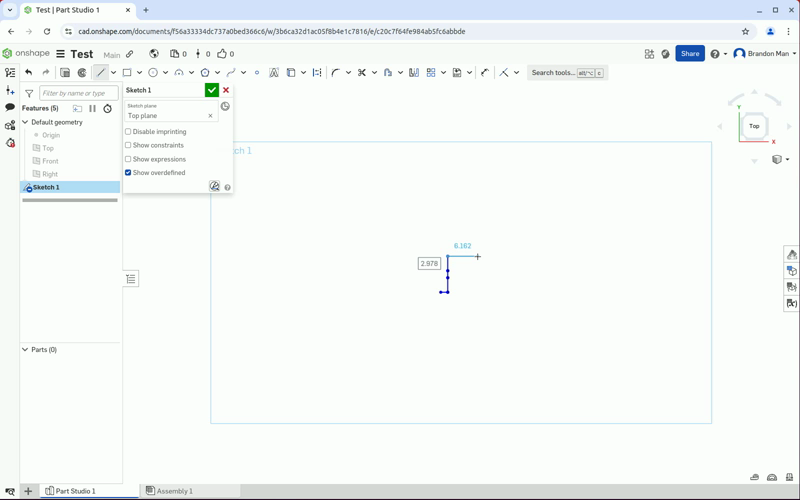
mouse_move(440, 256)
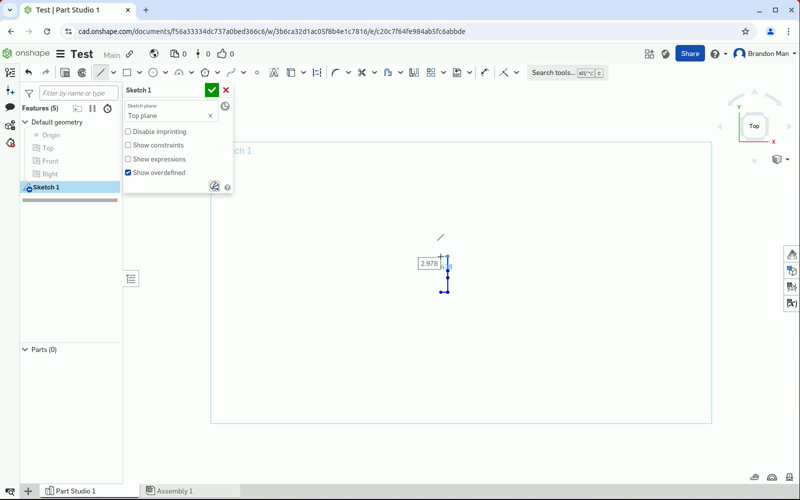
scroll(6)
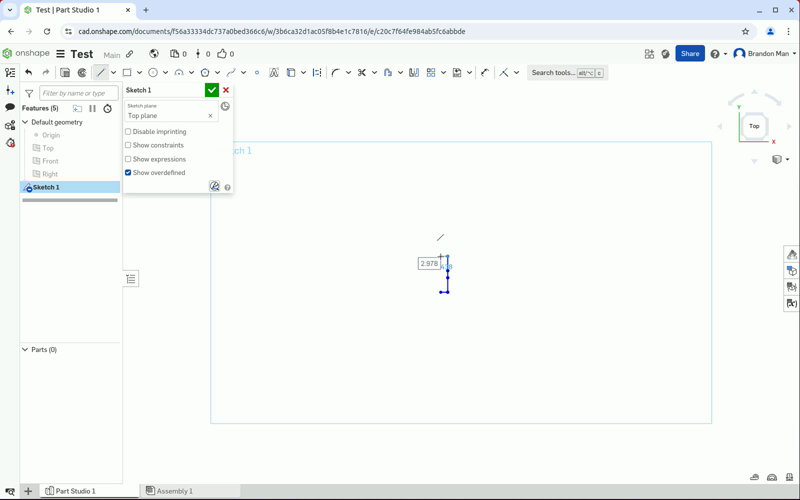
scroll(6)
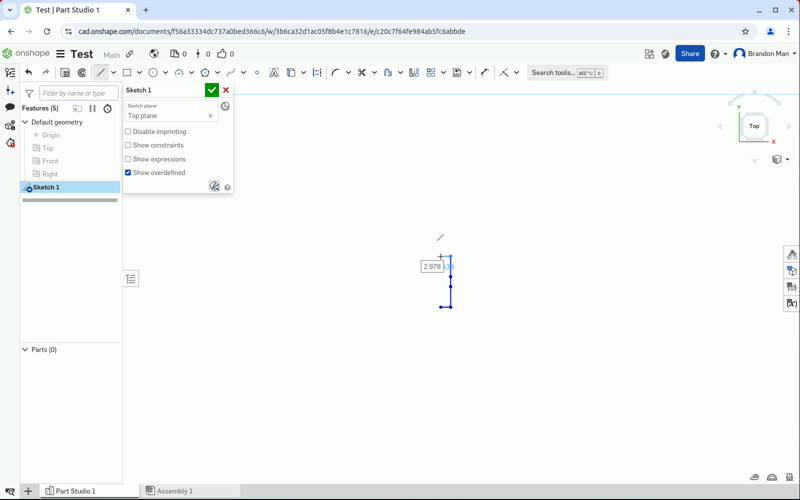
scroll(6)
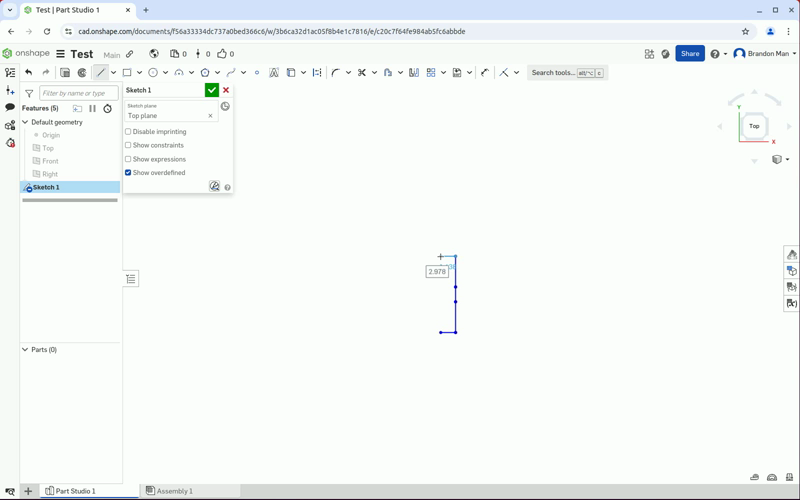
scroll(6)
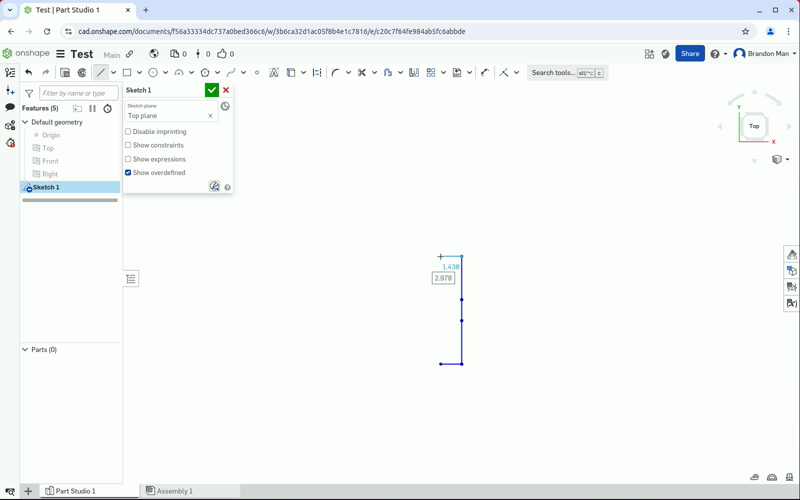
scroll(6)
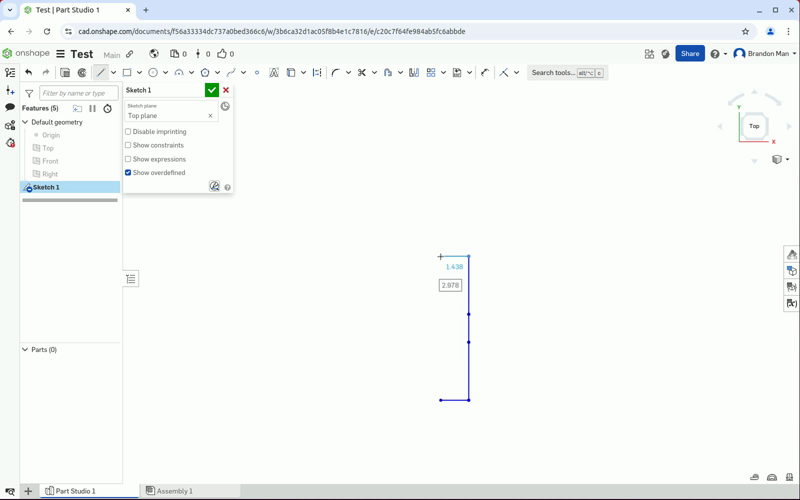
scroll(6)
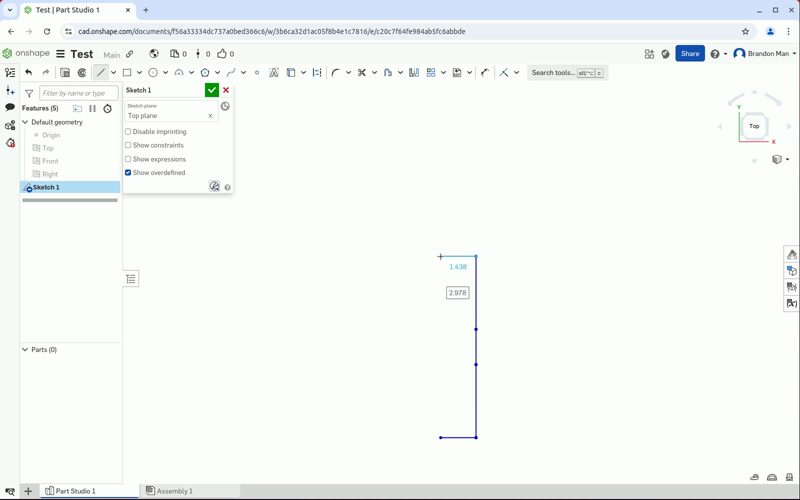
scroll(6)
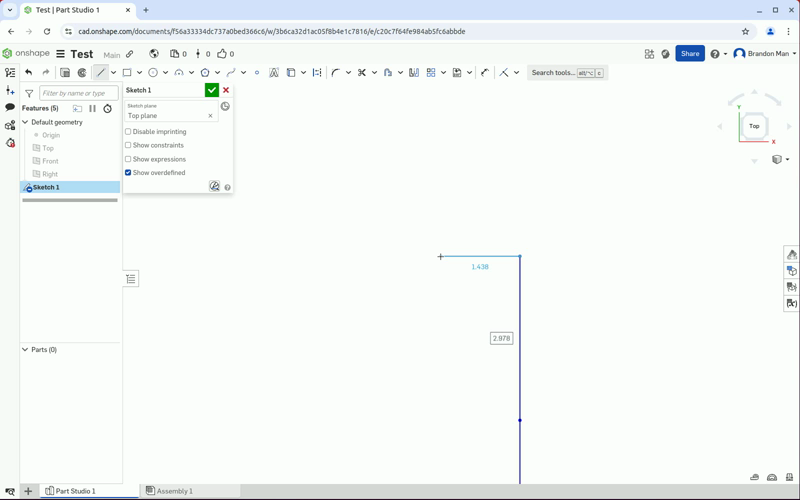
click(440, 256)
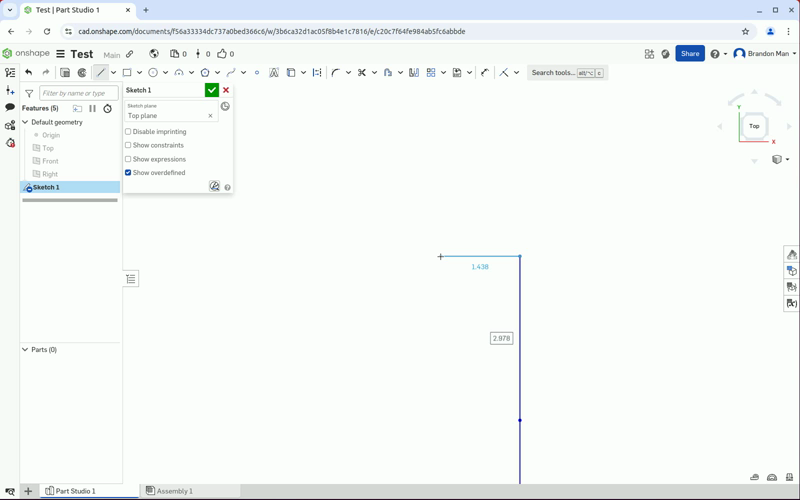
scroll(-6)
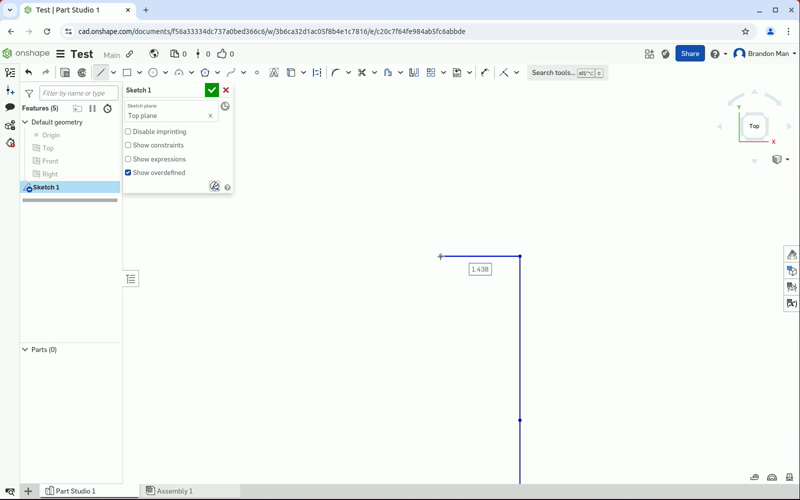
scroll(-6)
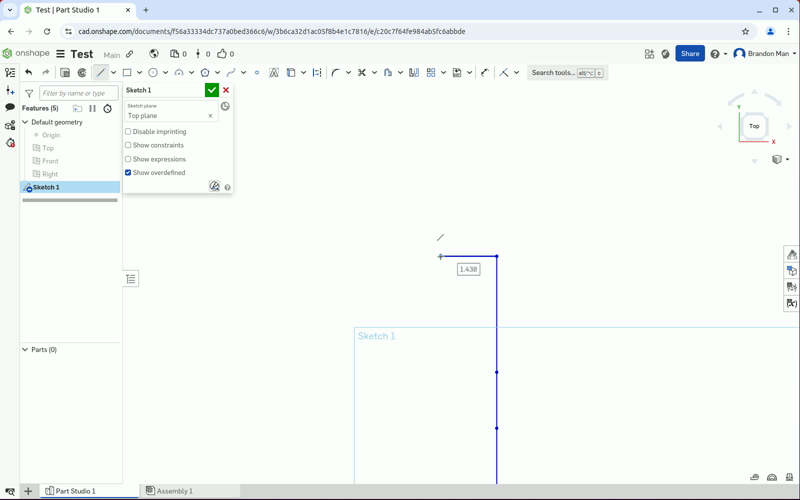
scroll(-6)
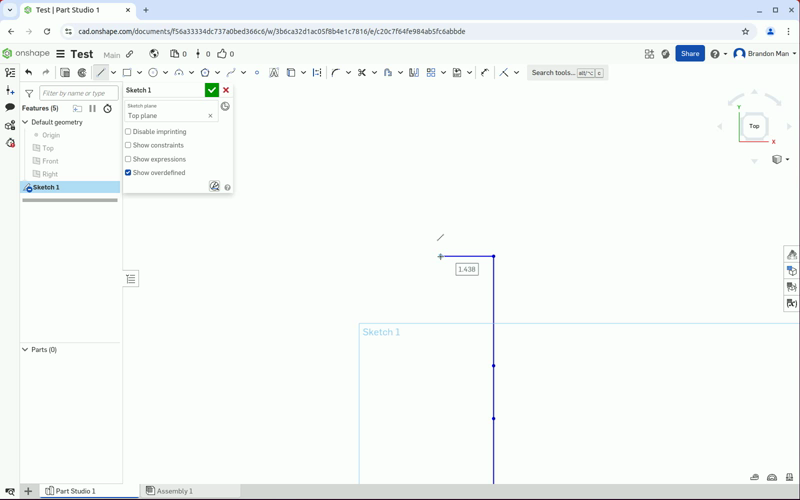
scroll(-6)
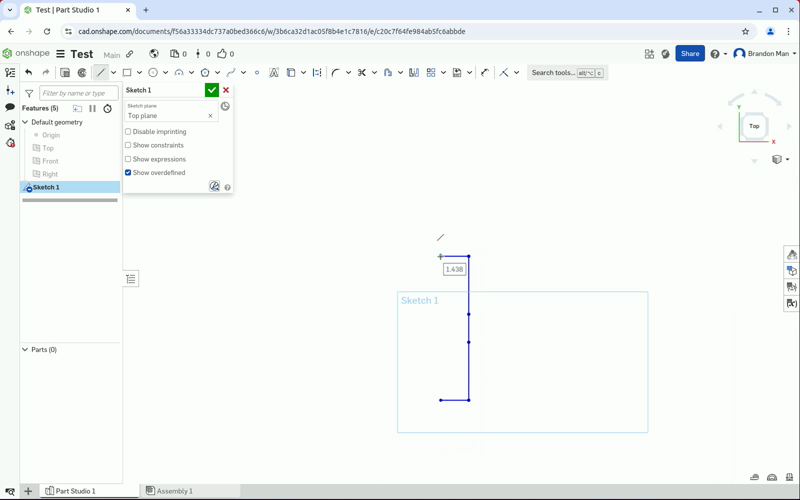
scroll(-6)
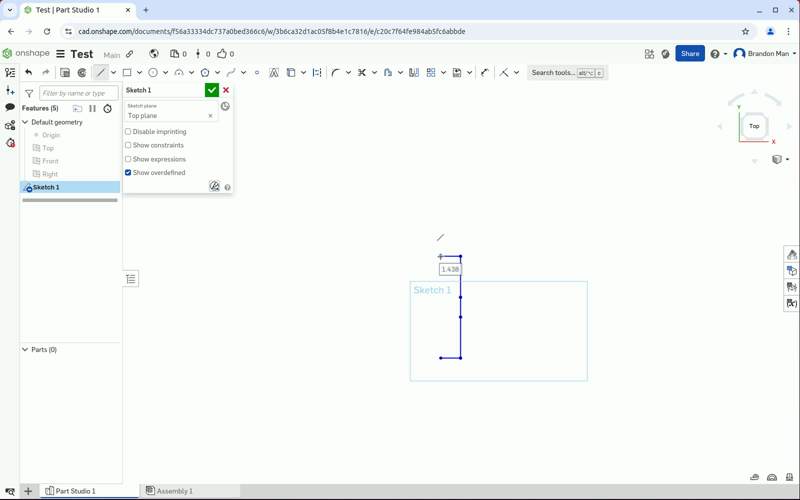
scroll(-6)
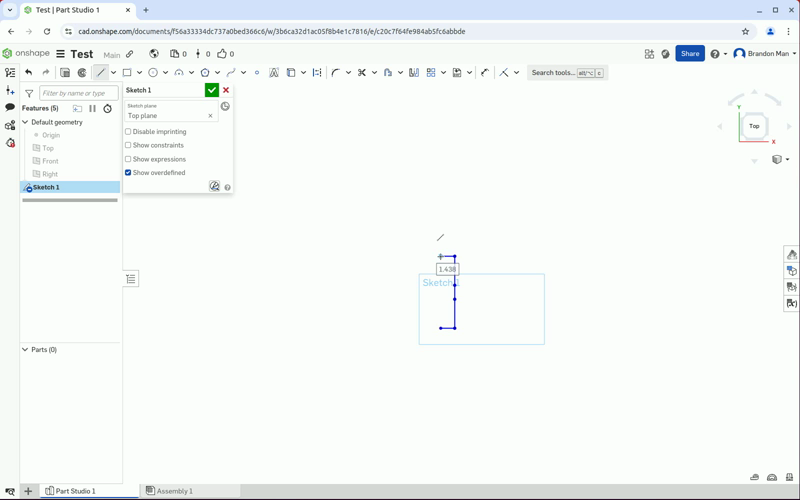
scroll(-6)
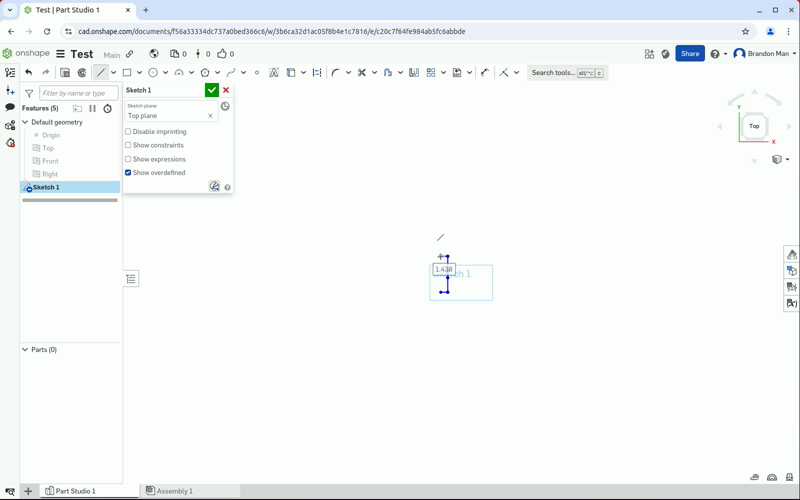
key_up(shift)
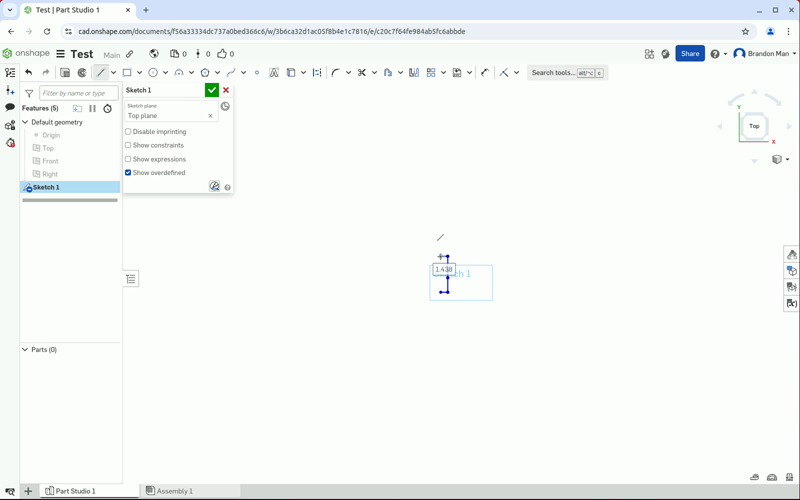
mouse_move(470, 256)
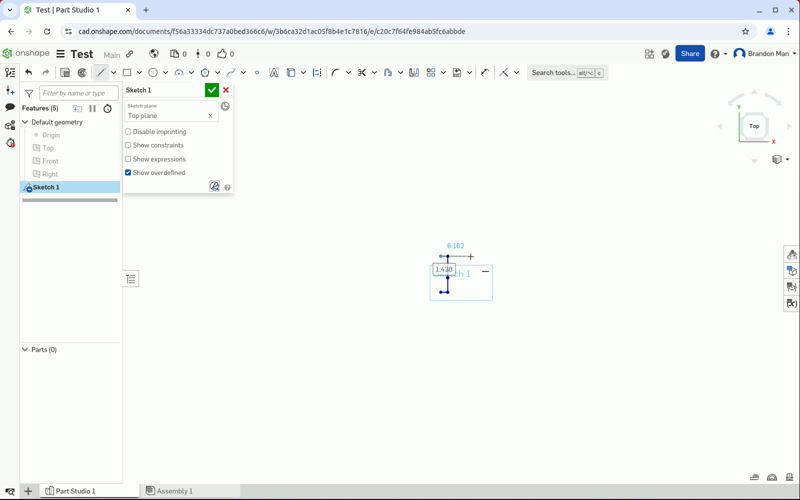
key_down(shift)
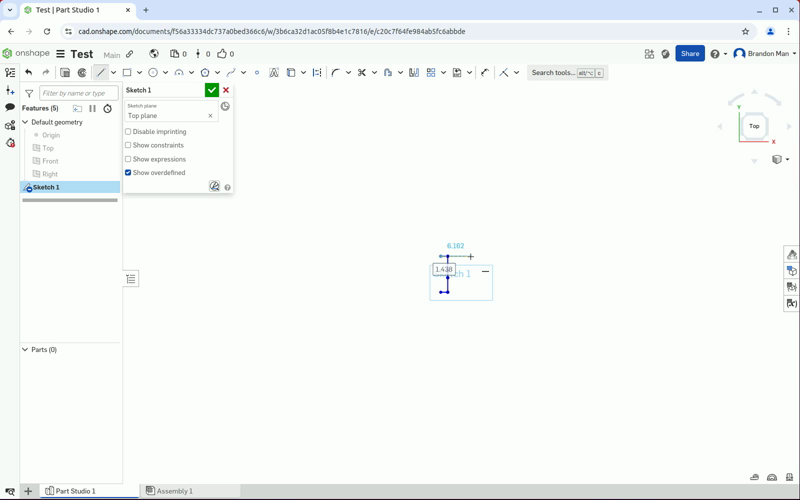
mouse_move(440, 292)
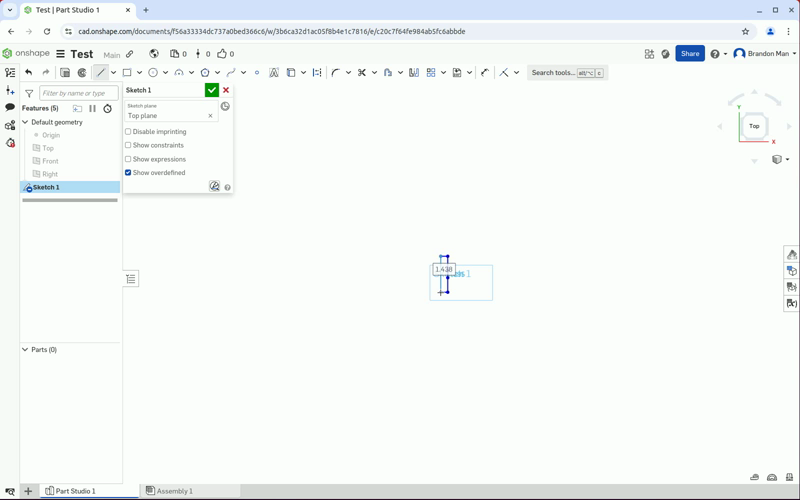
key_up(shift)
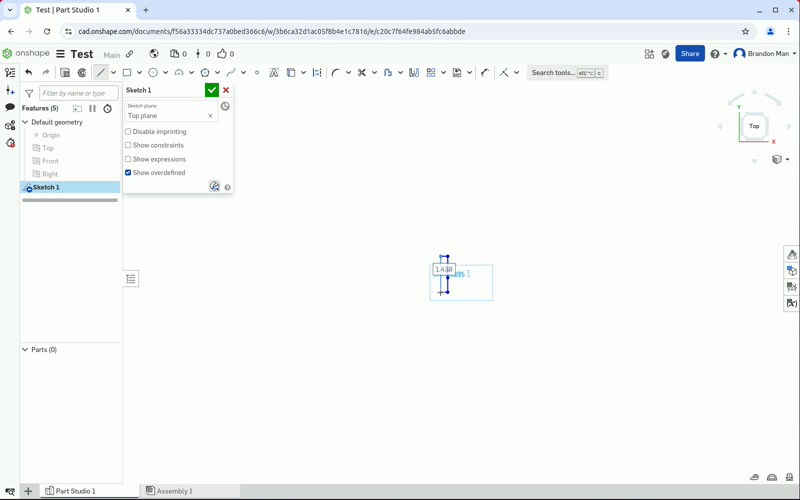
click(440, 292)
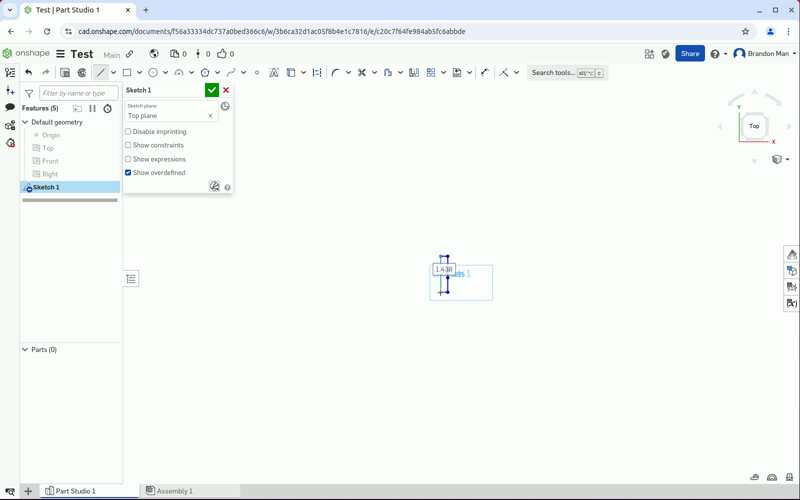
key(esc)
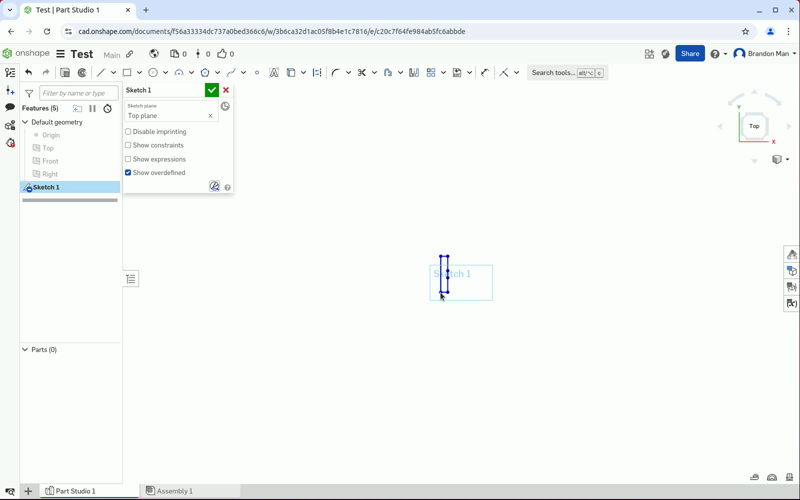
mouse_move(443, 283)
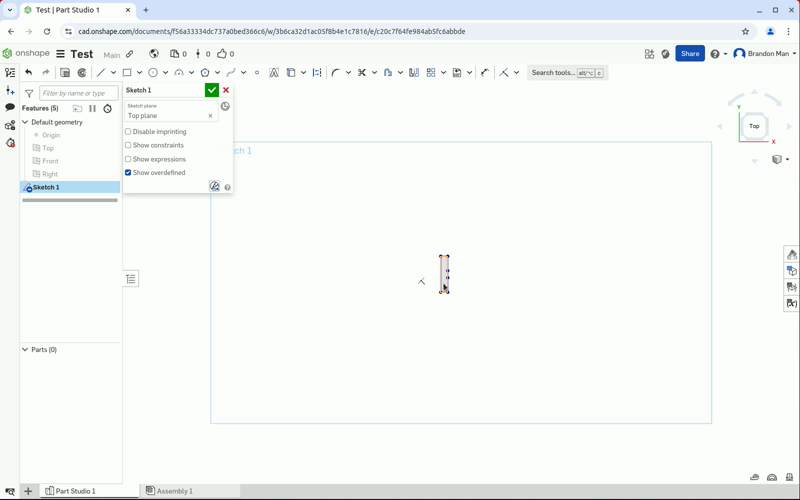
scroll(6)
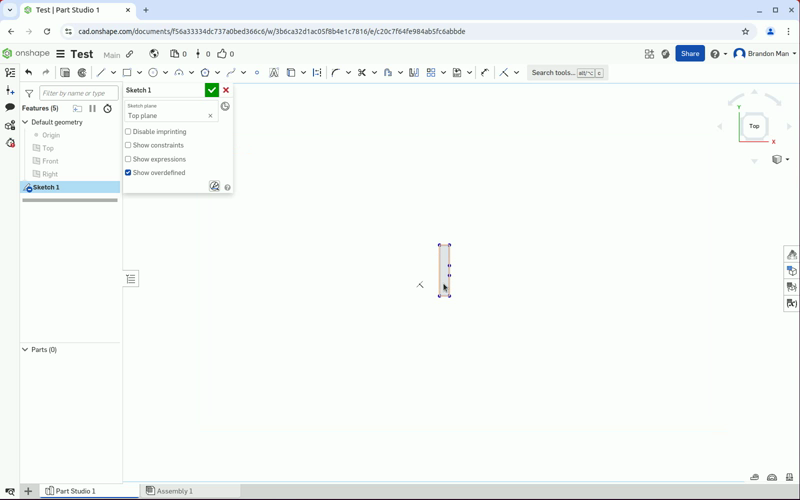
scroll(6)
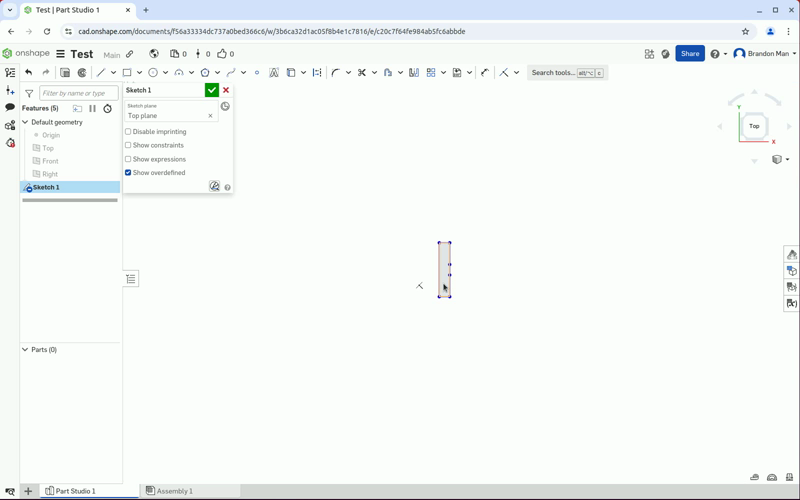
scroll(6)
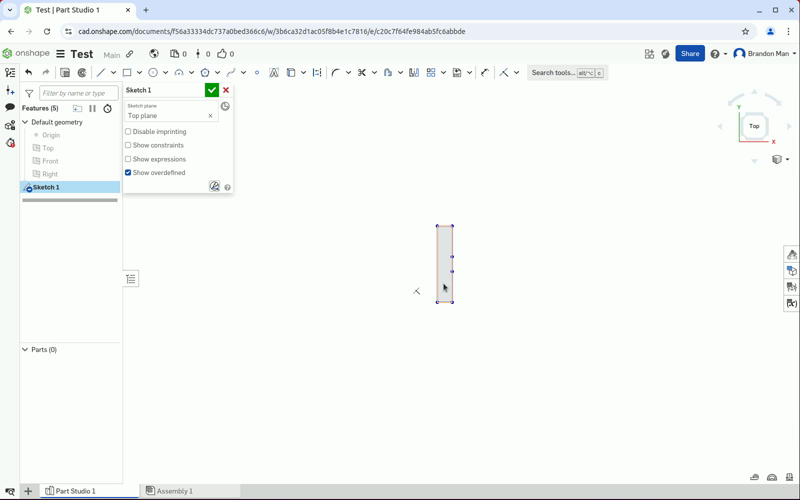
scroll(6)
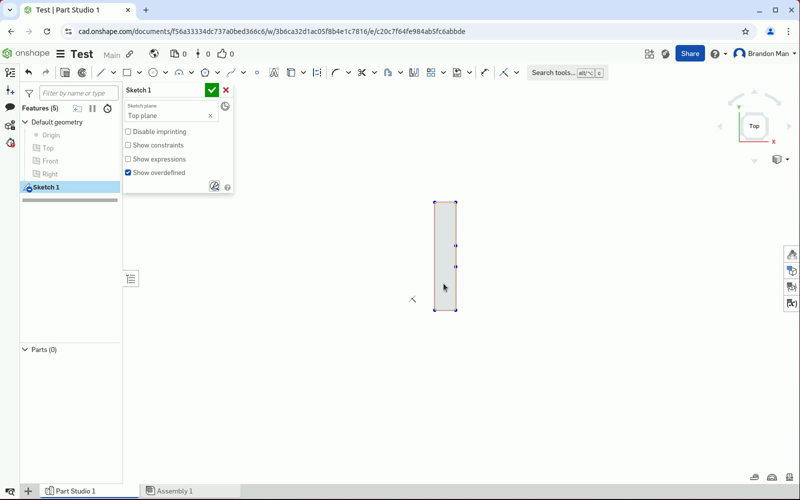
scroll(6)
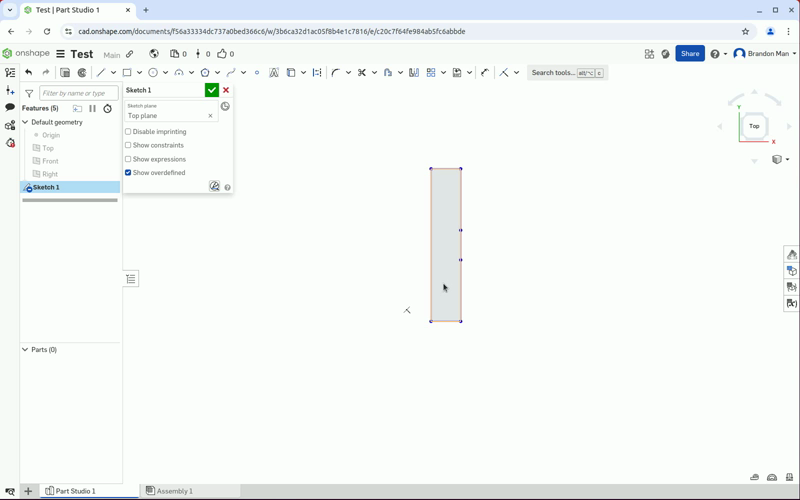
scroll(6)
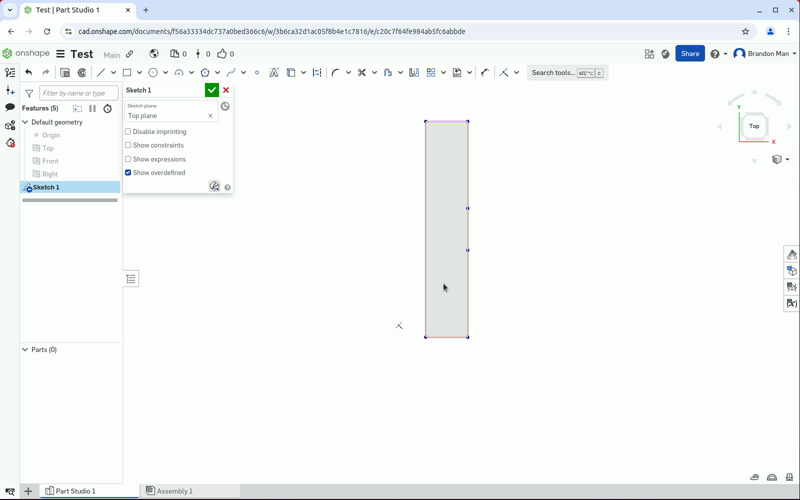
scroll(6)
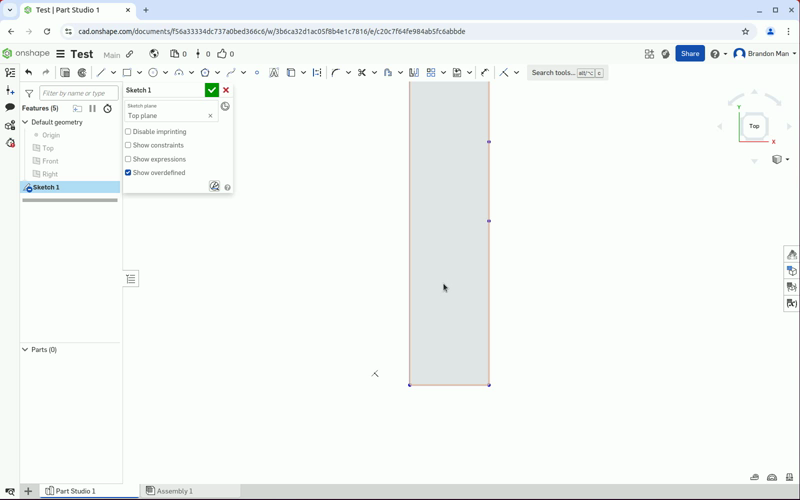
click(443, 283)
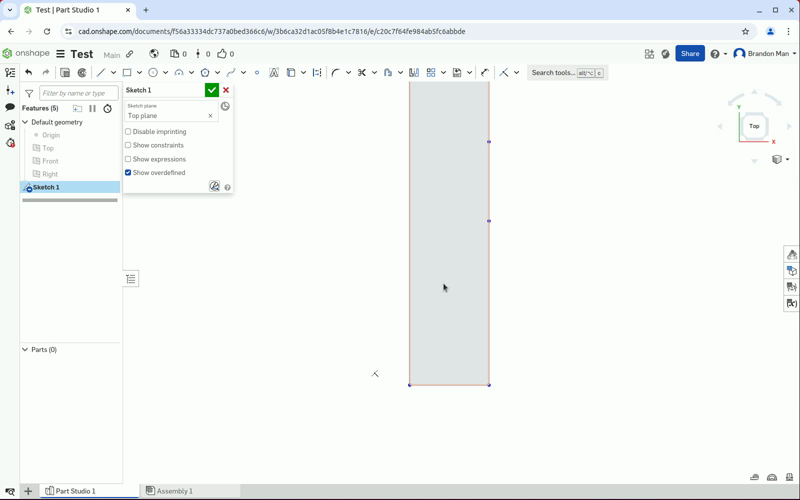
scroll(-6)
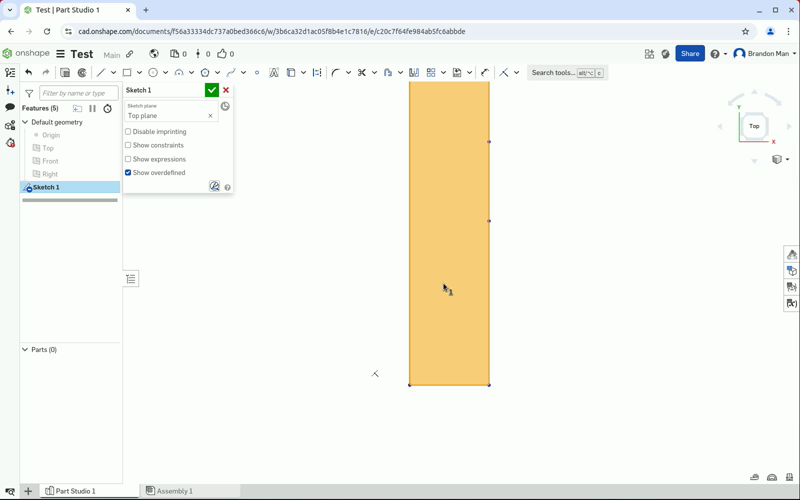
scroll(-6)
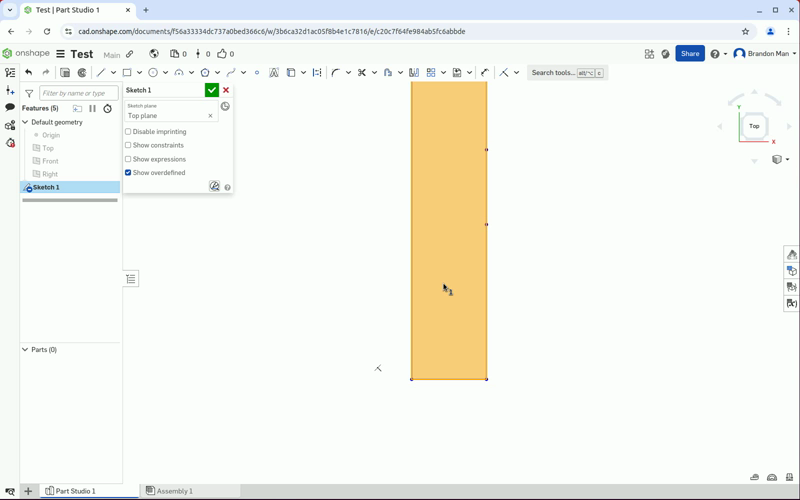
scroll(-6)
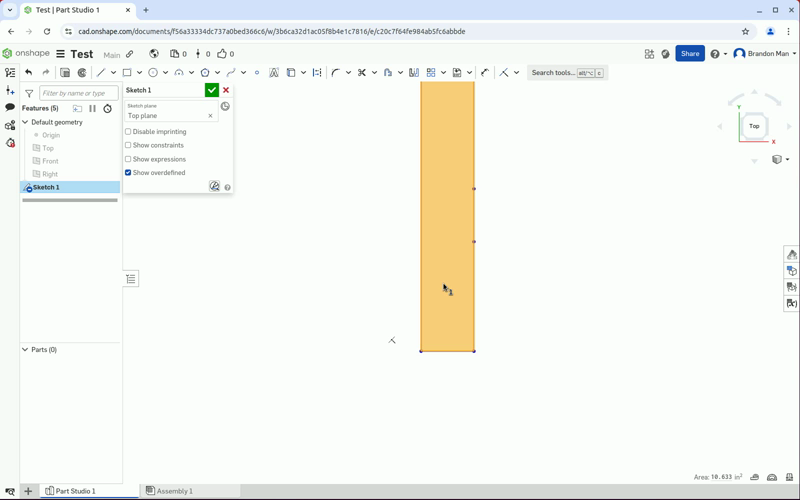
scroll(-6)
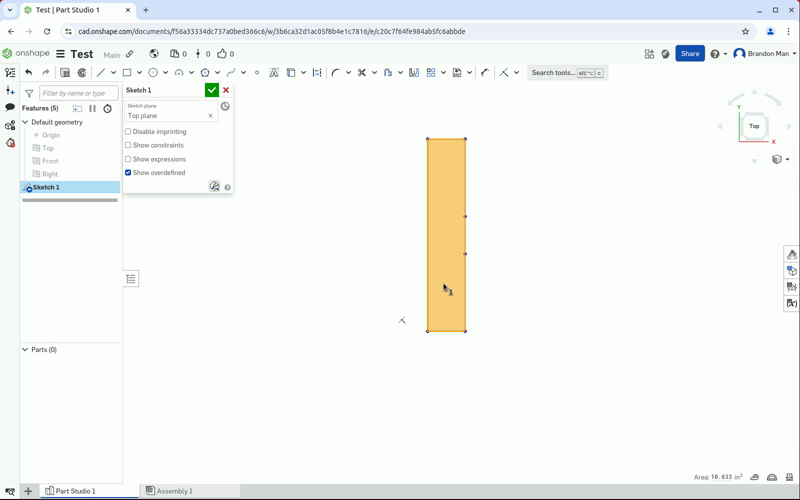
scroll(-6)
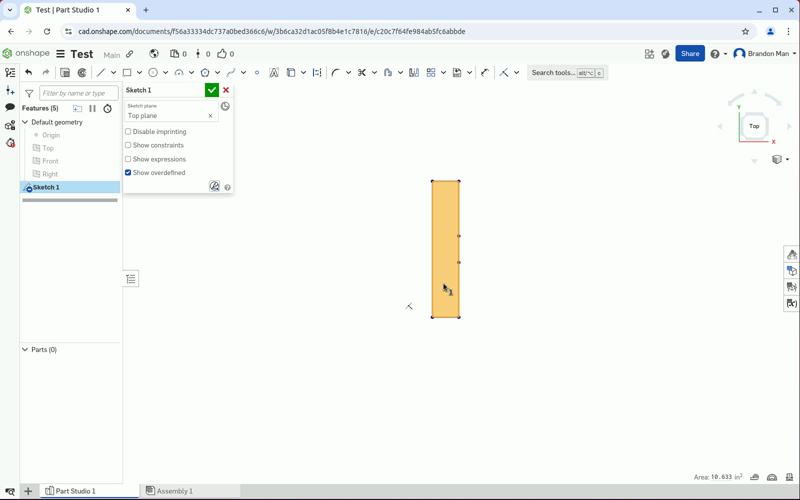
scroll(-6)
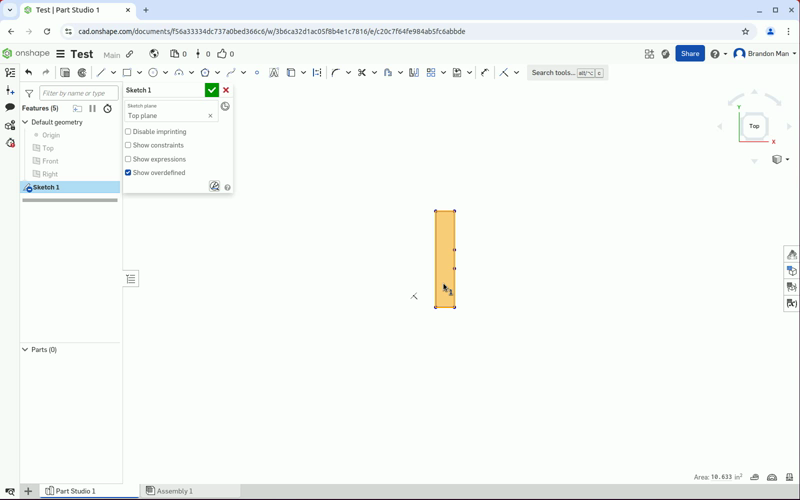
scroll(-6)
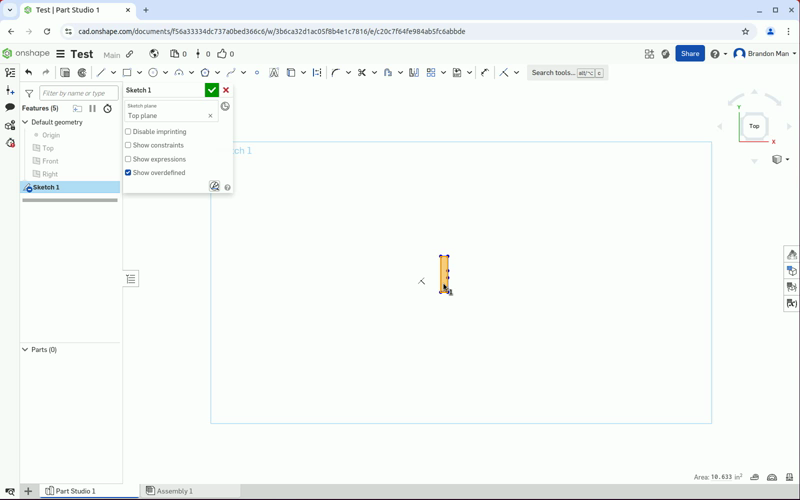
mouse_move(73, 352)
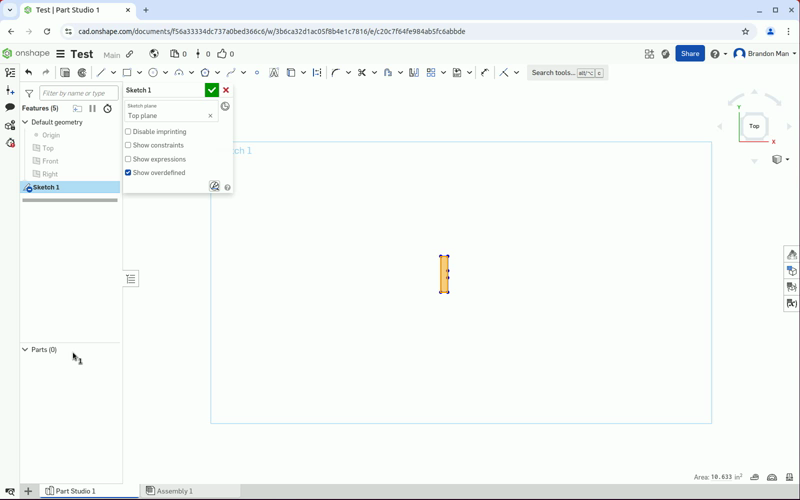
key(shift+y)
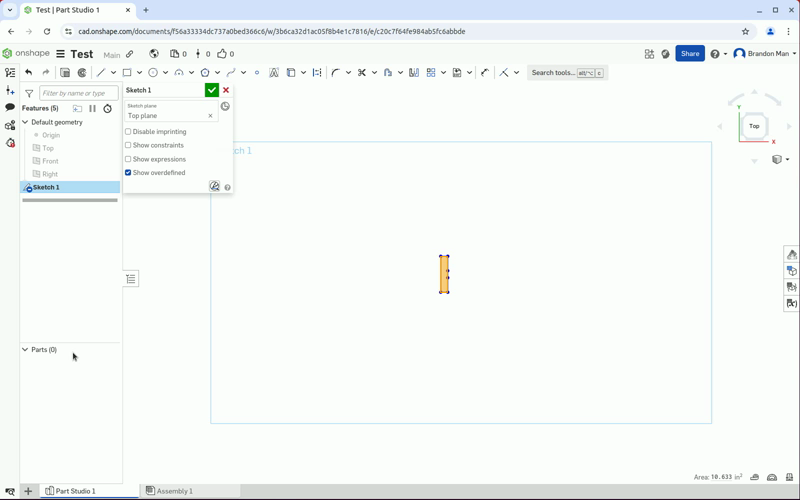
key(shift+e)
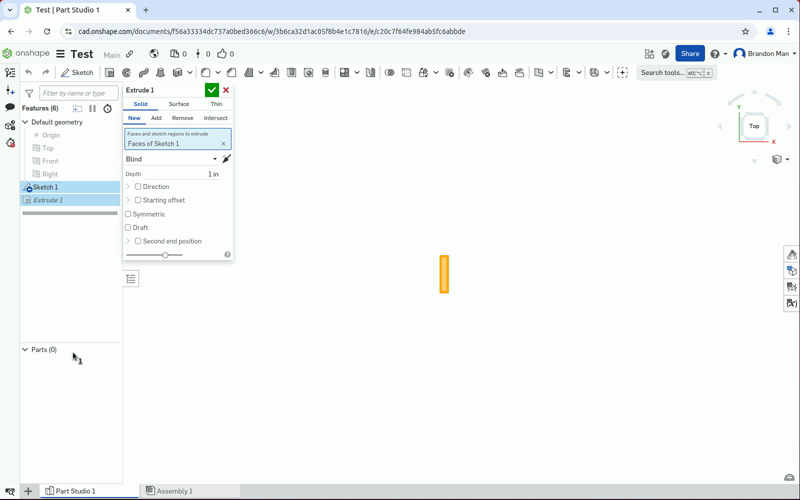
mouse_move(143, 106)
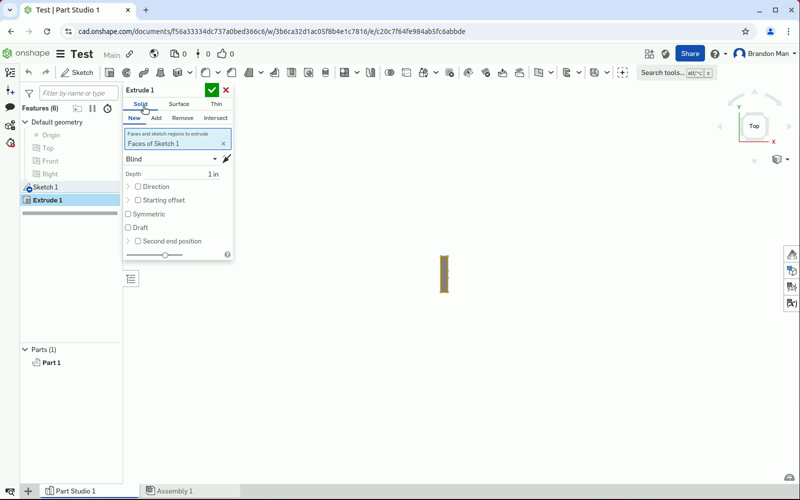
click(143, 106)
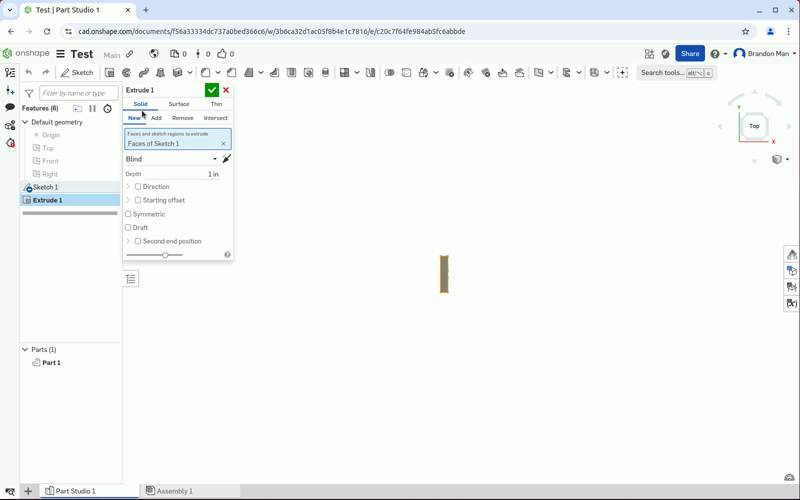
mouse_move(137, 120)
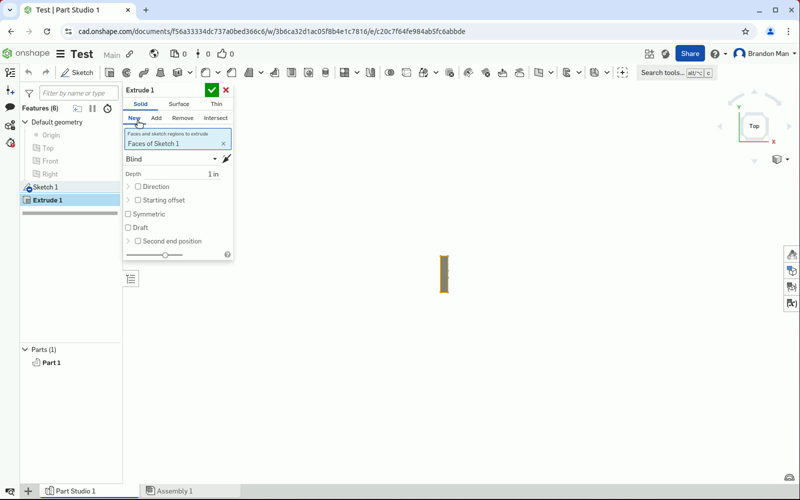
click(137, 120)
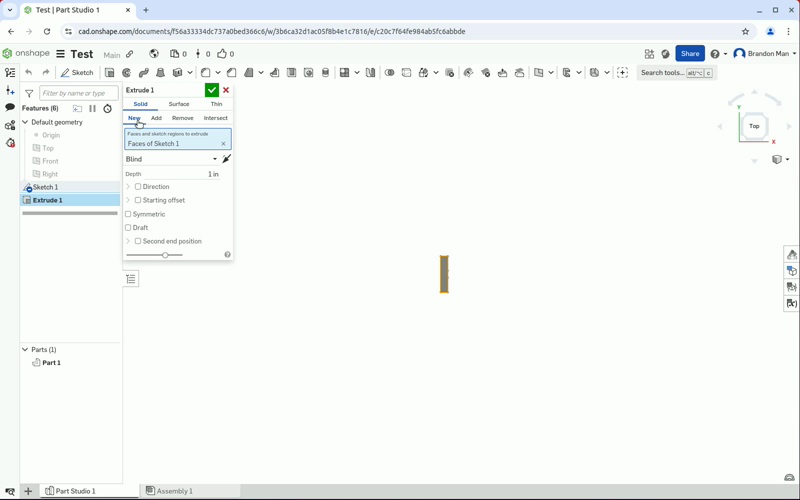
key(tab, 4)
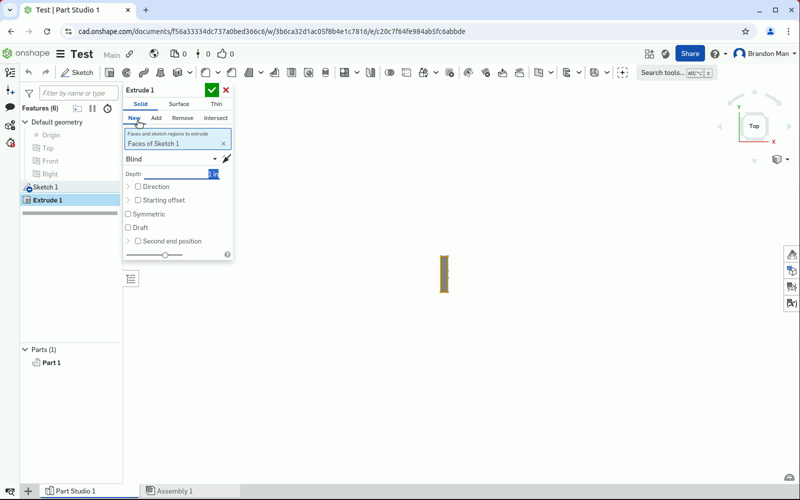
text(2.166)
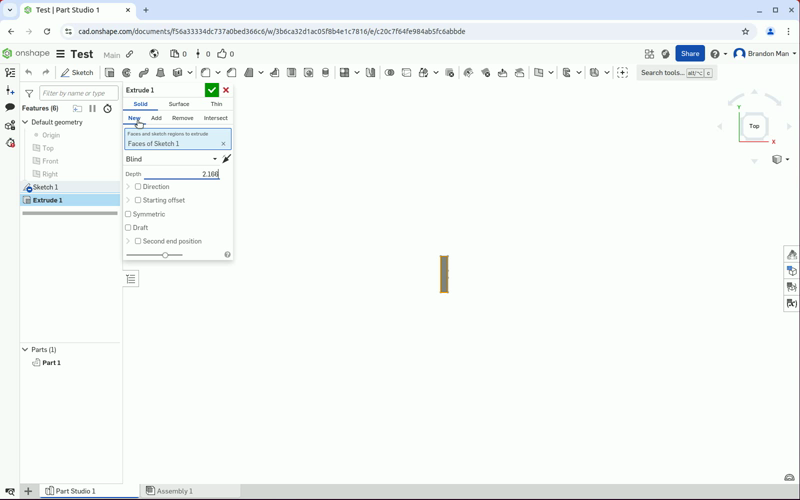
key(enter)
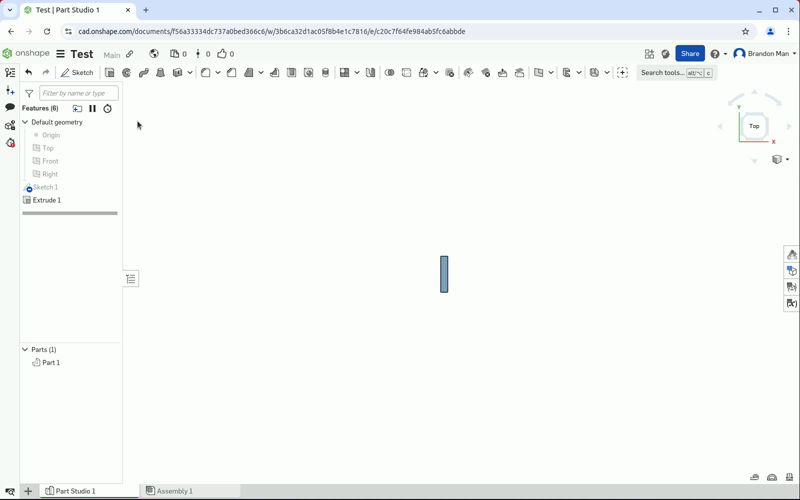
key(shift+h)
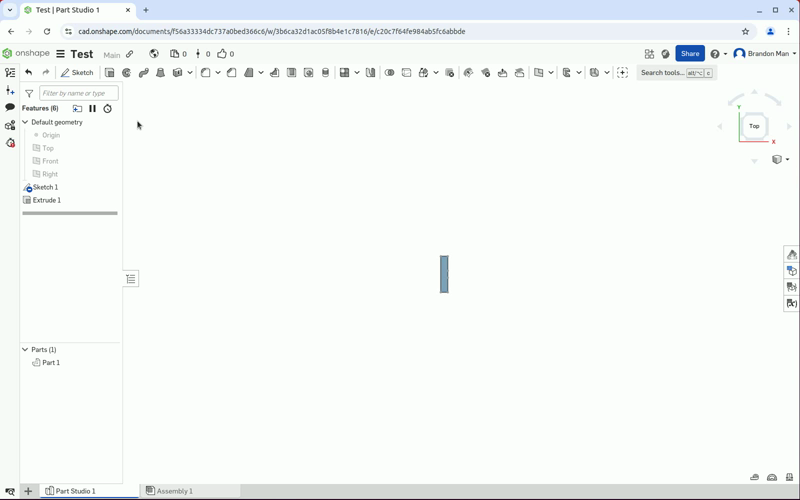
key(shift+h)
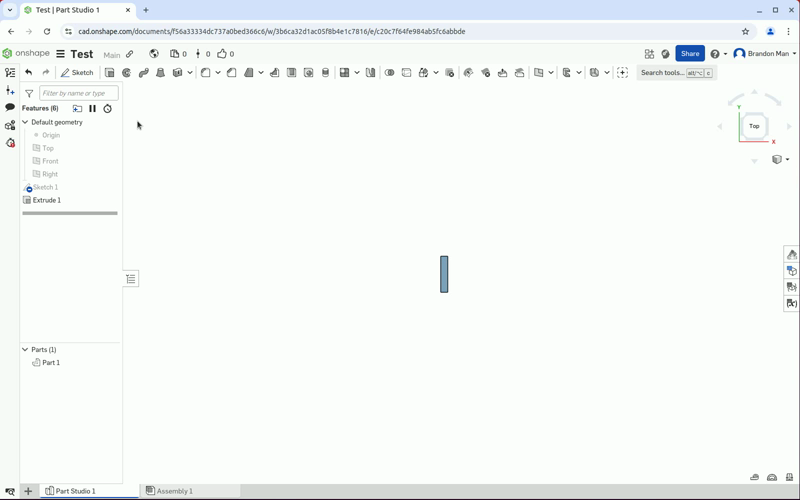
mouse_move(73, 189)
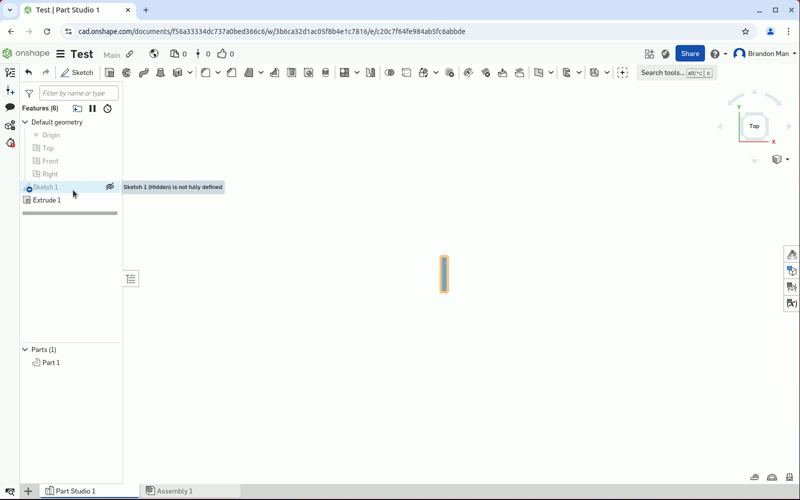
click(73, 189)
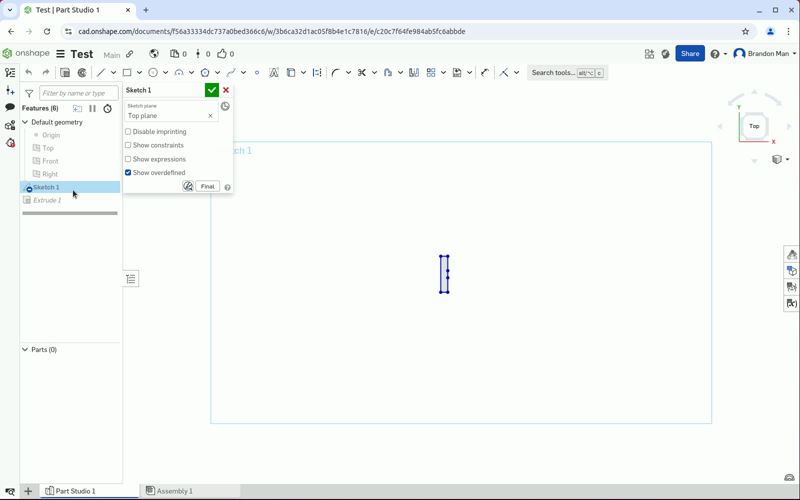
mouse_move(229, 92)
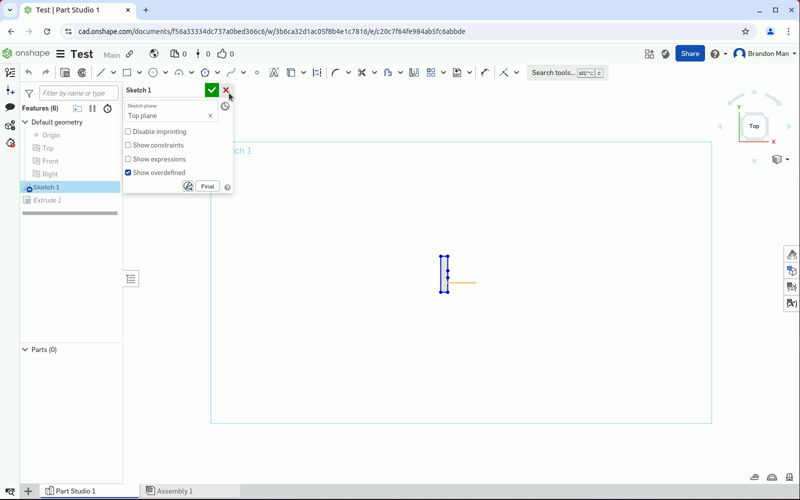
click(229, 92)
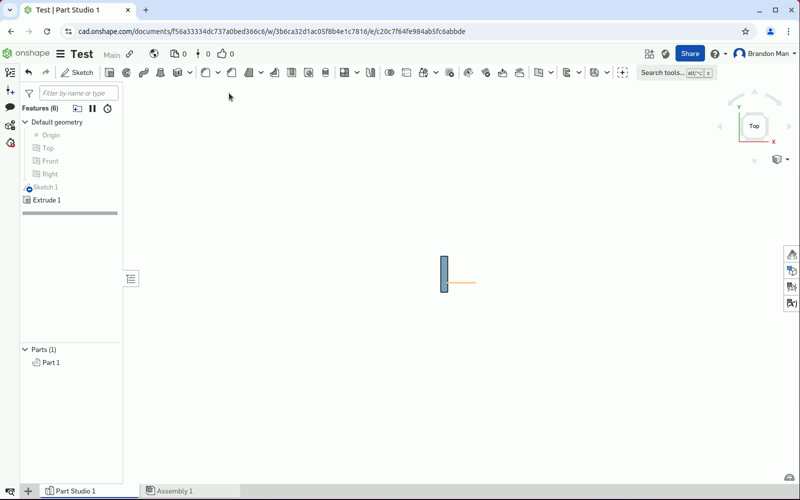
mouse_move(73, 352)
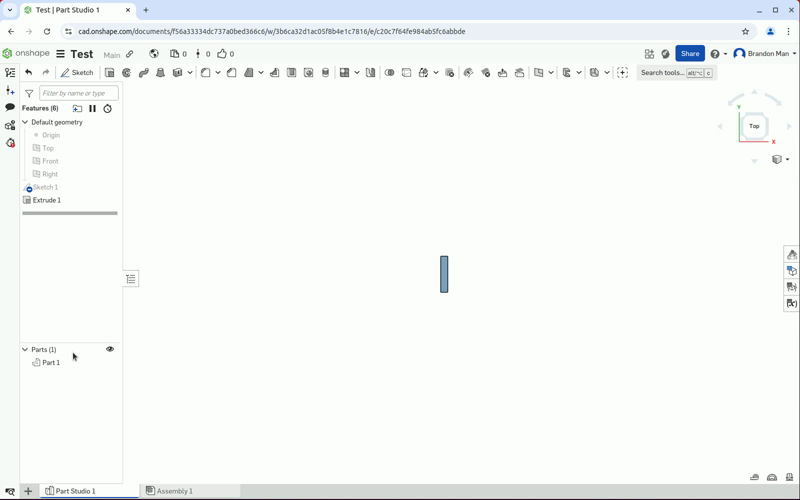
key(y)
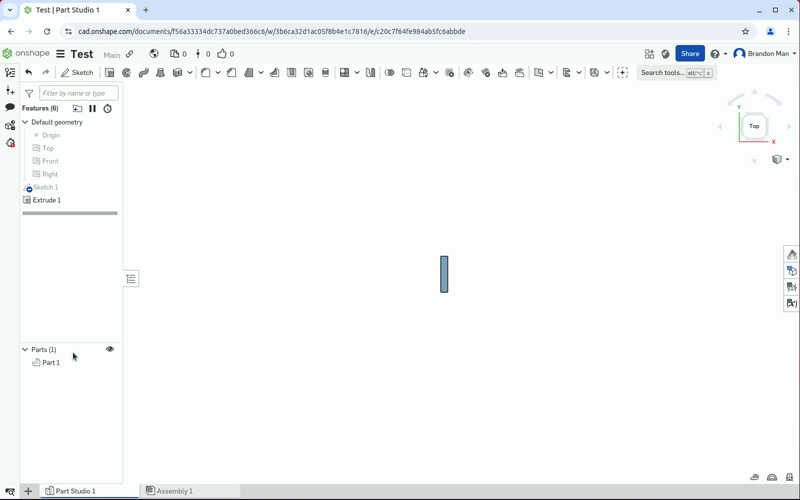
key(shift+p)
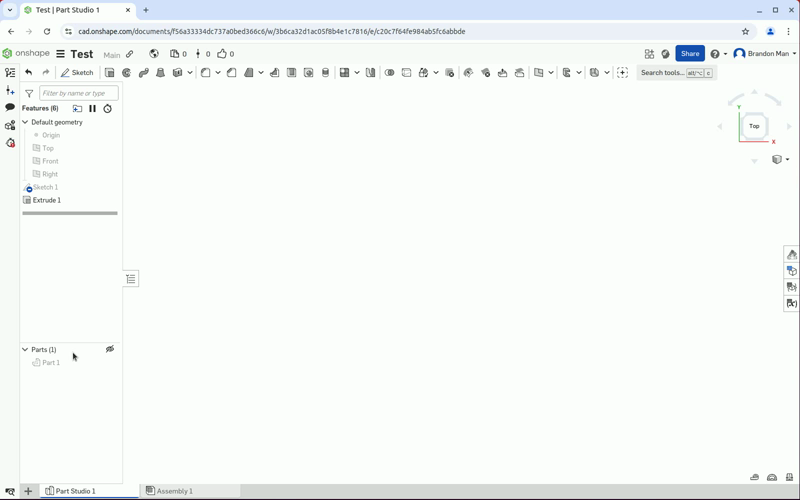
key(space)
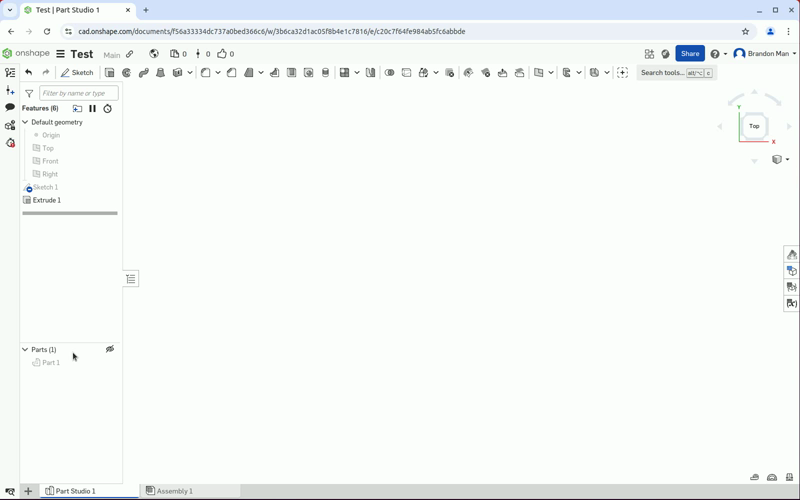
key_down(shift)
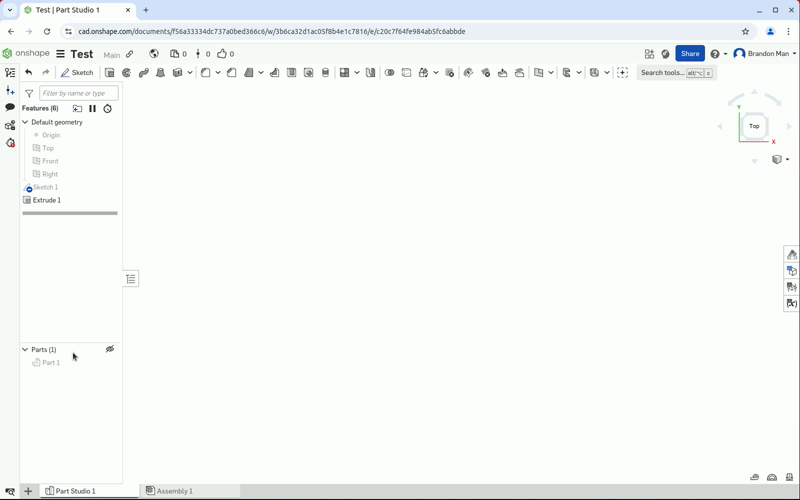
key(up)
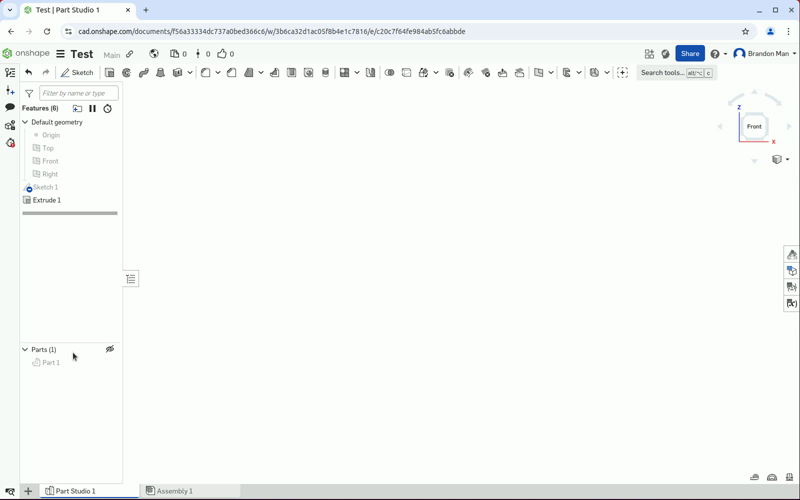
key_up(shift)
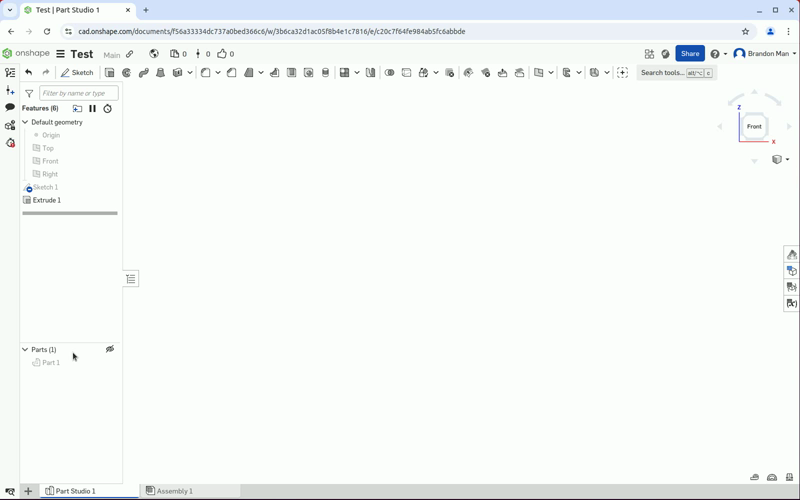
key(space)
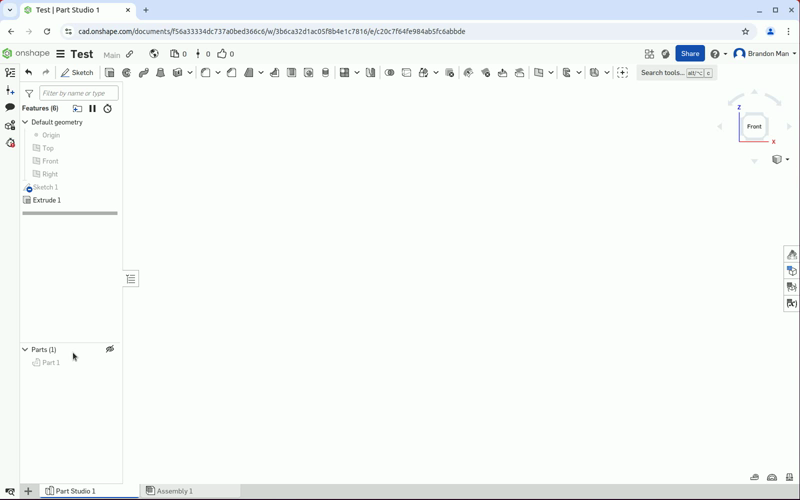
key_down(shift)
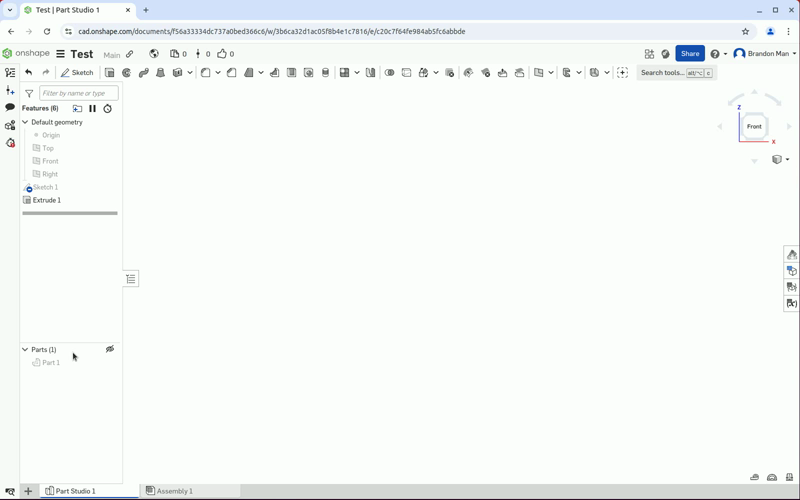
key(left)
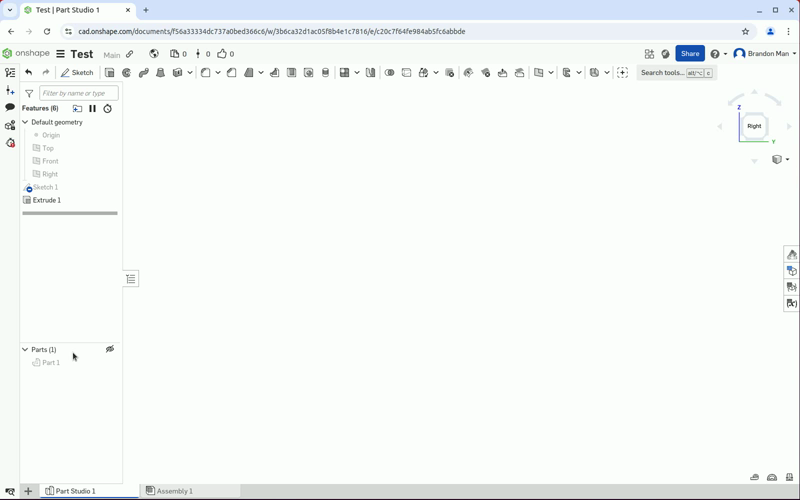
key_up(shift)
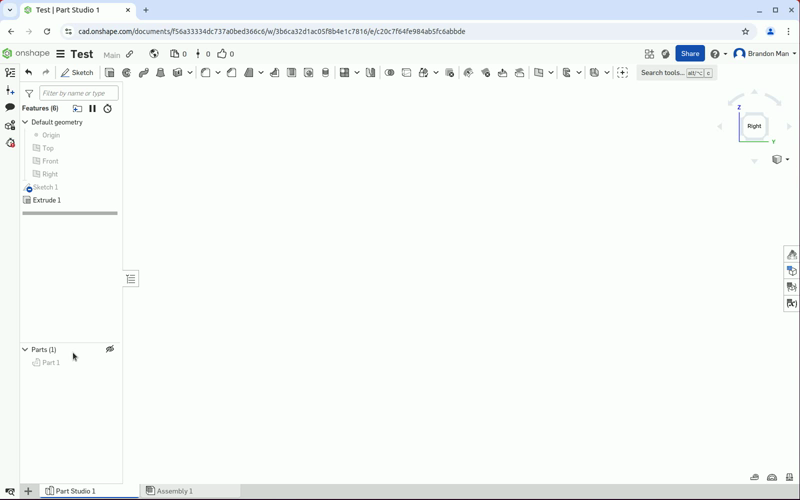
mouse_move(73, 352)
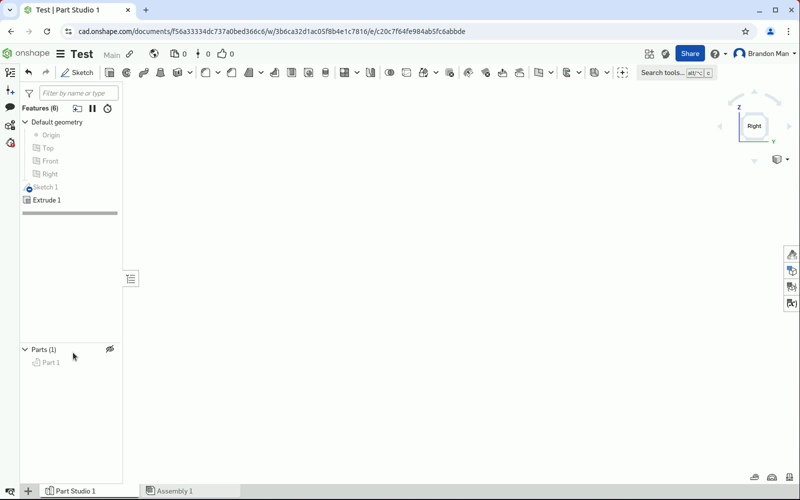
key(shift+y)
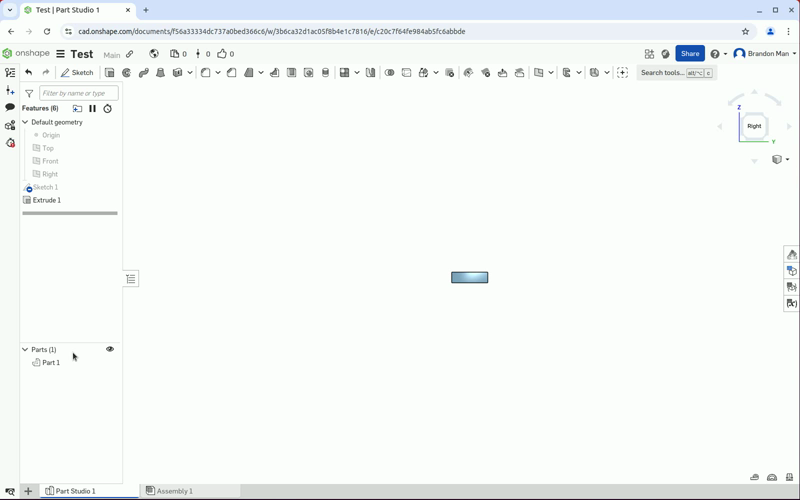
mouse_move(541, 75)
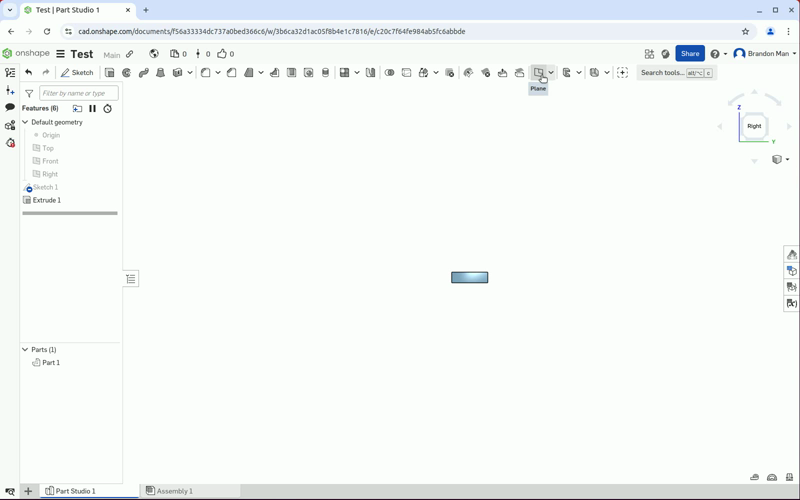
click(541, 75)
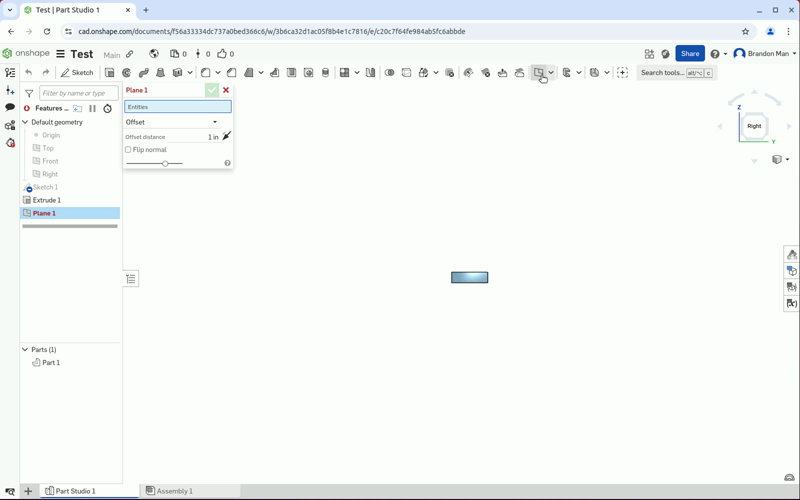
mouse_move(73, 176)
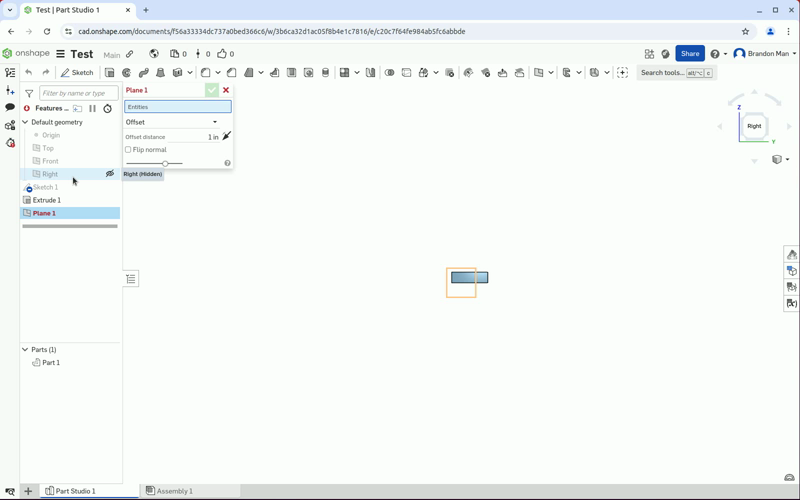
click(73, 176)
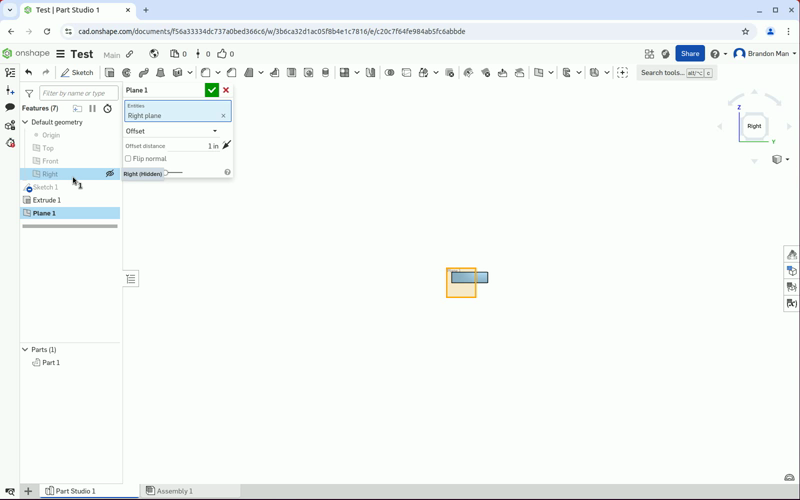
key(tab, 2)
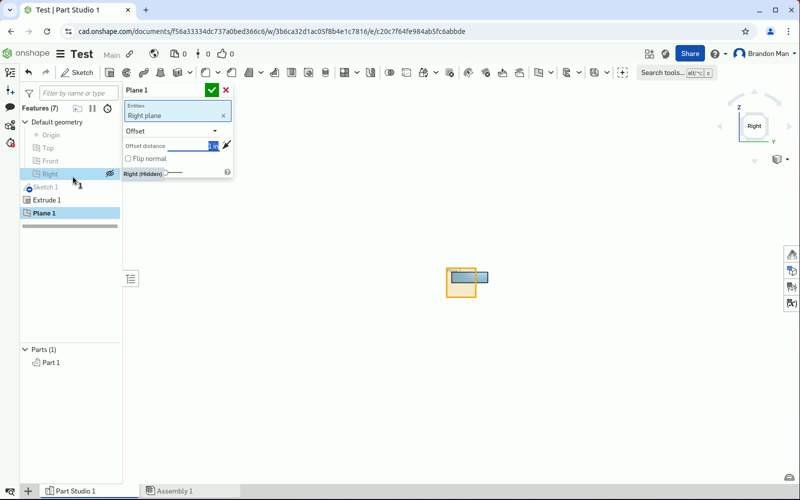
text(2.65)
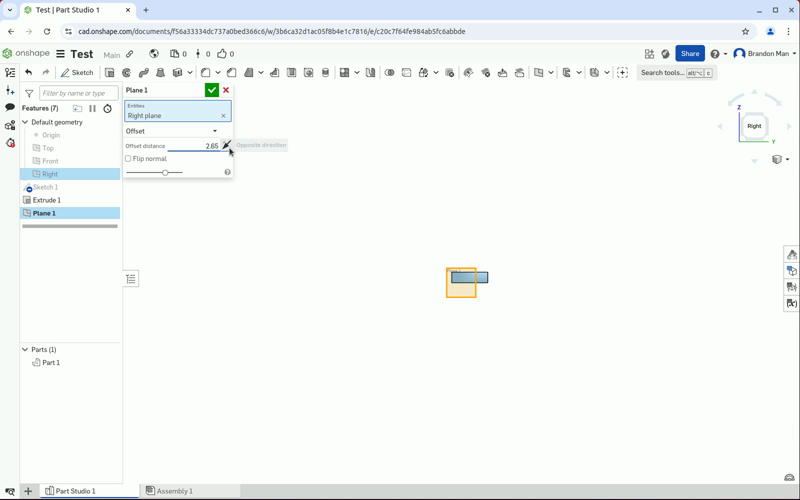
mouse_move(229, 147)
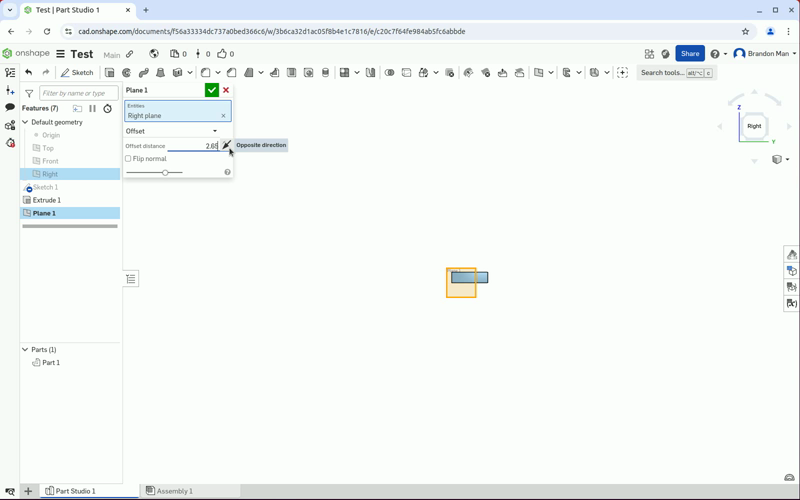
click(229, 147)
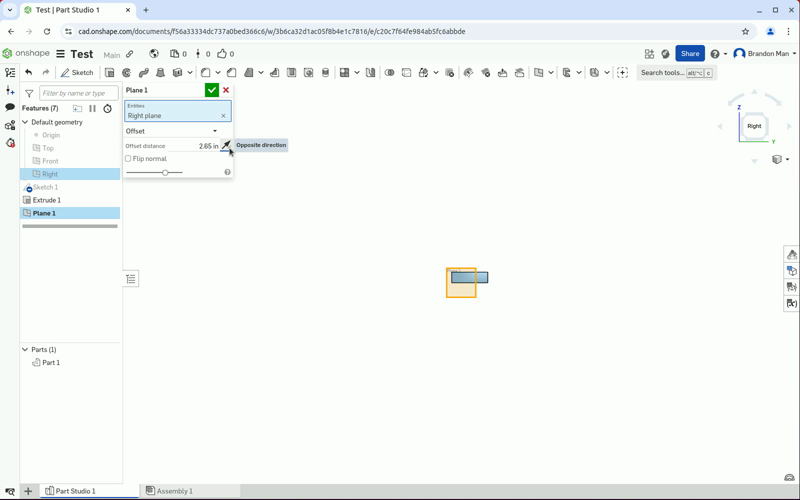
key(enter, 2)
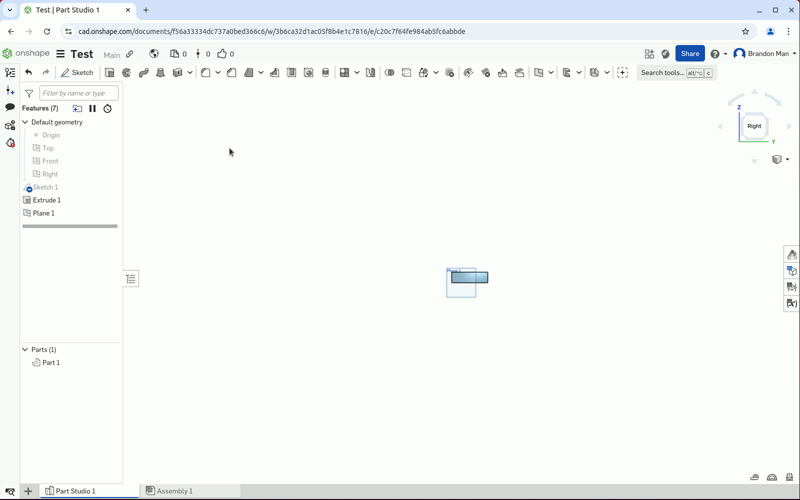
key(shift+s)
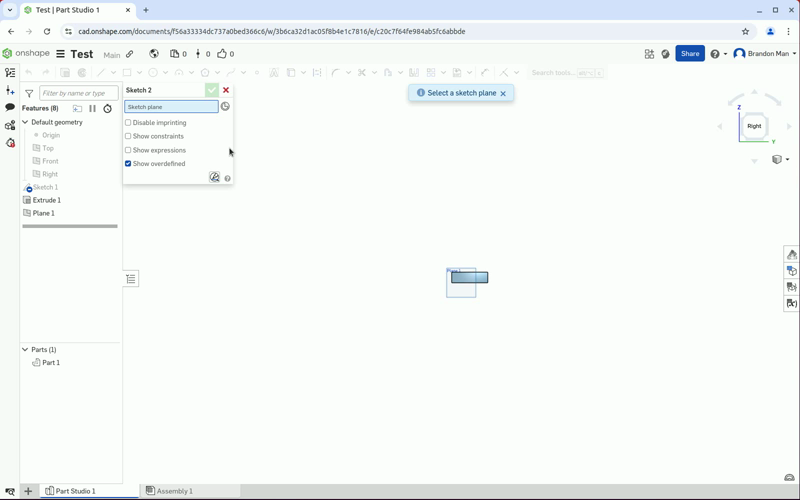
mouse_move(73, 215)
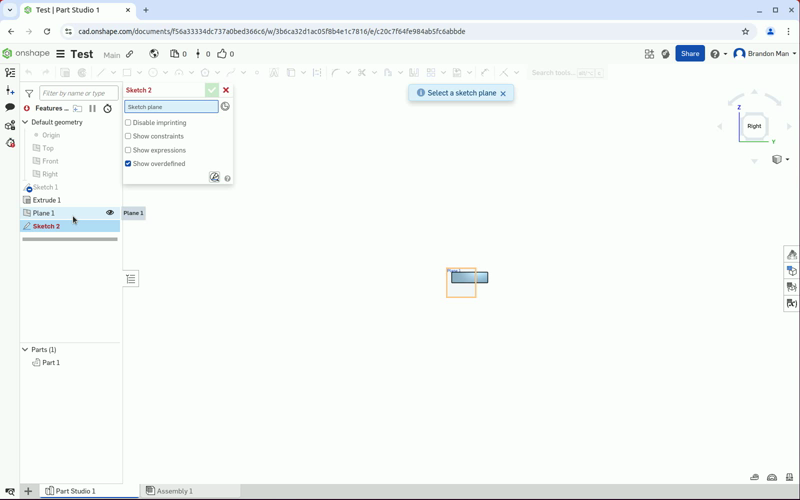
click(73, 215)
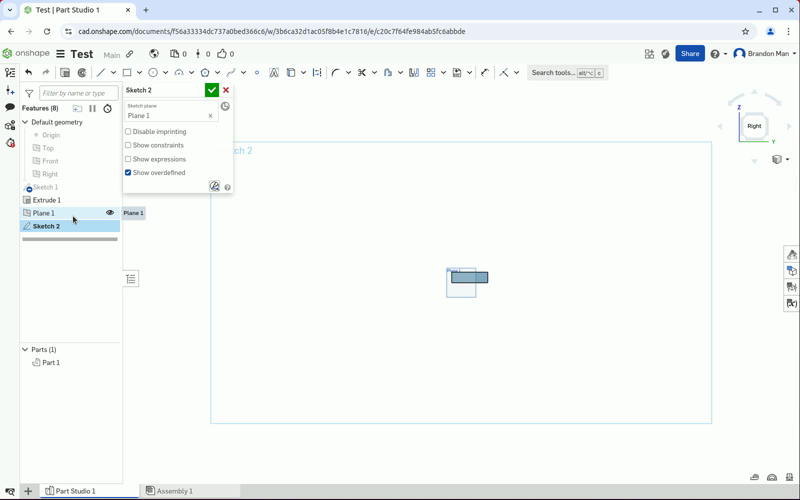
mouse_move(73, 352)
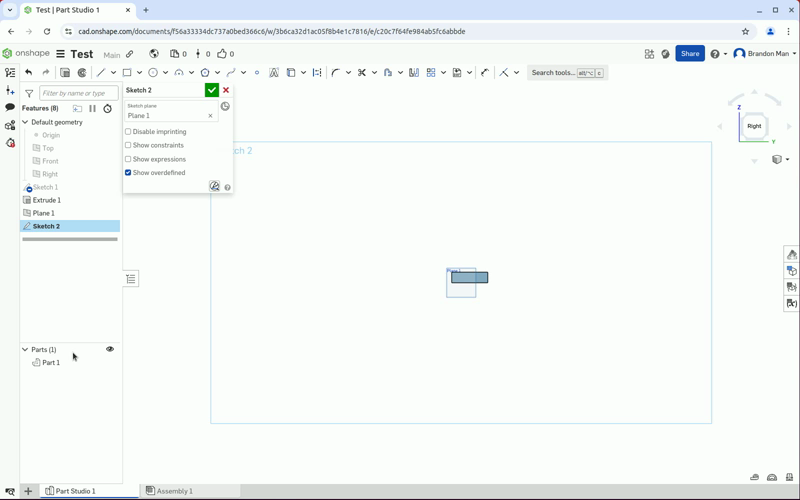
key(y)
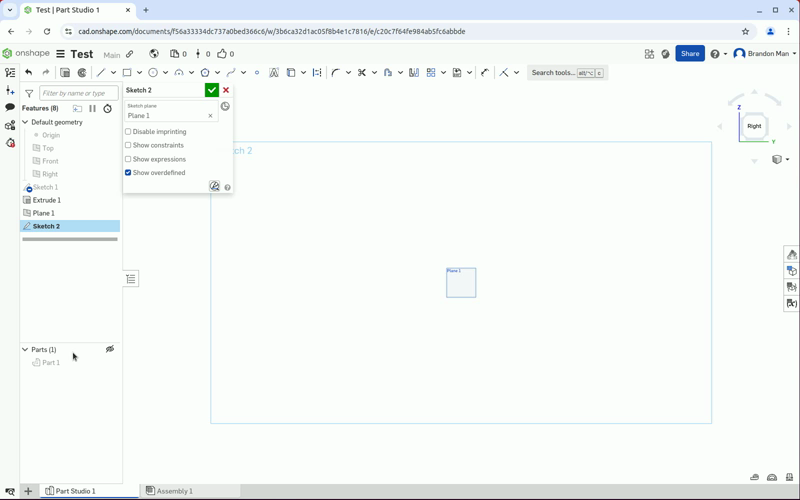
key(c)
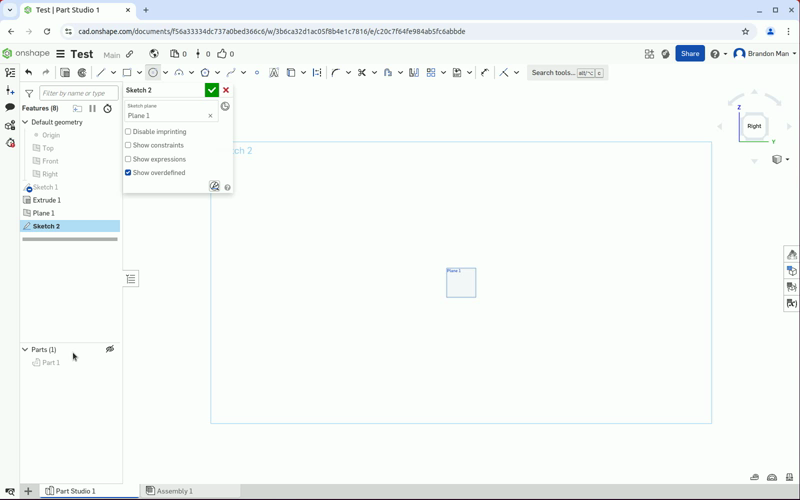
key_down(shift)
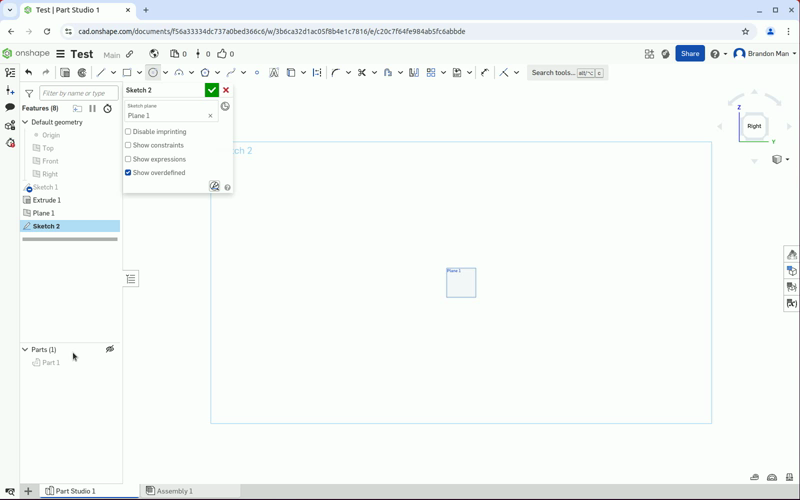
mouse_move(469, 278)
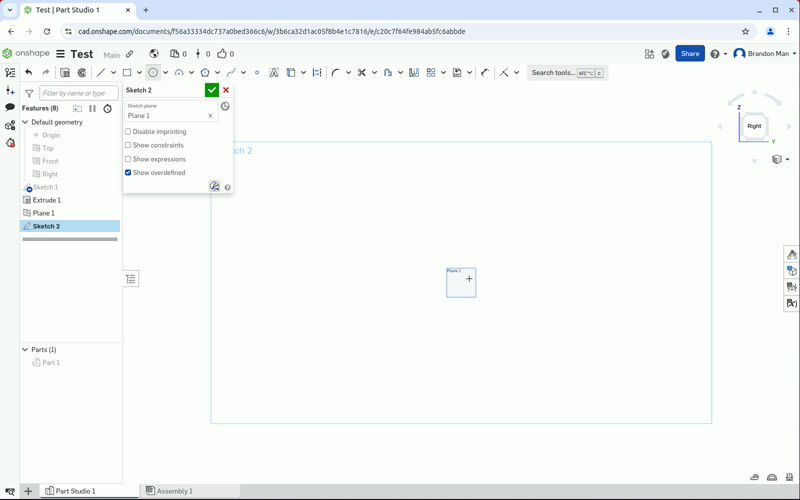
click(469, 278)
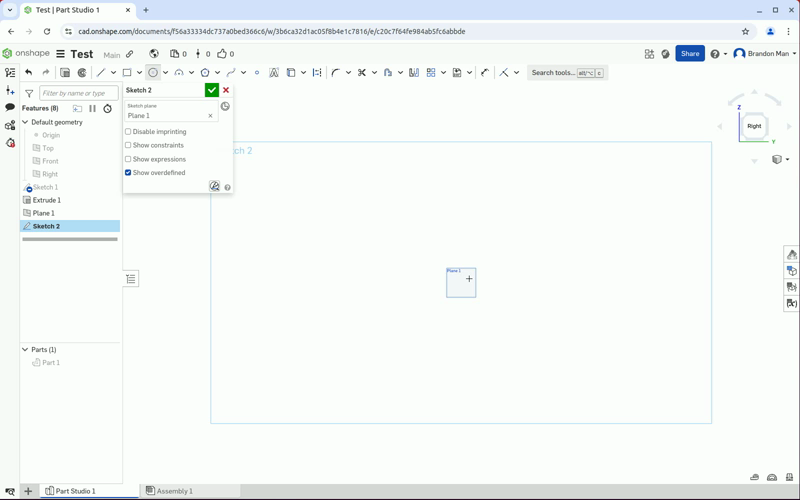
key_up(shift)
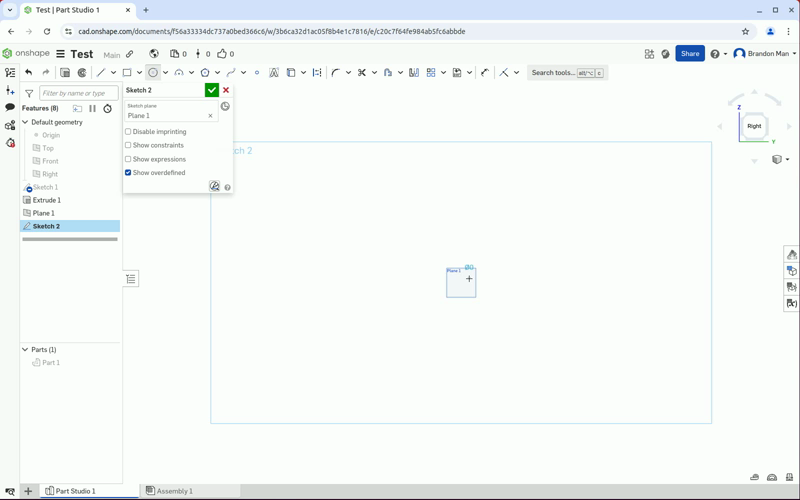
mouse_move(473, 278)
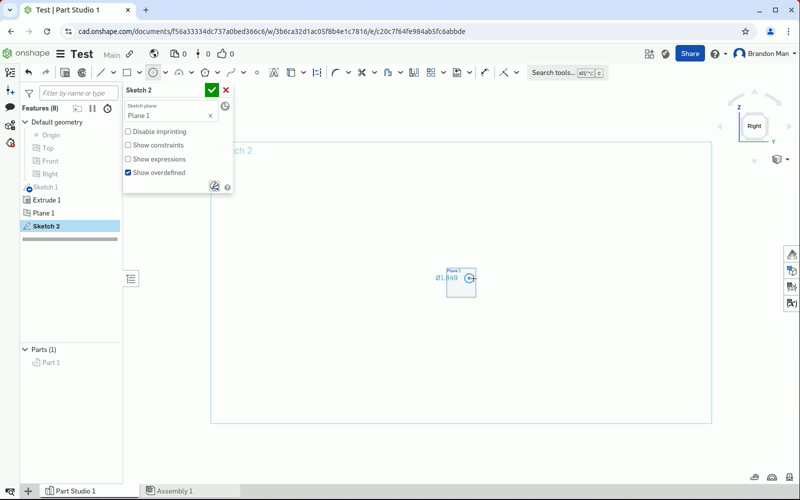
click(473, 278)
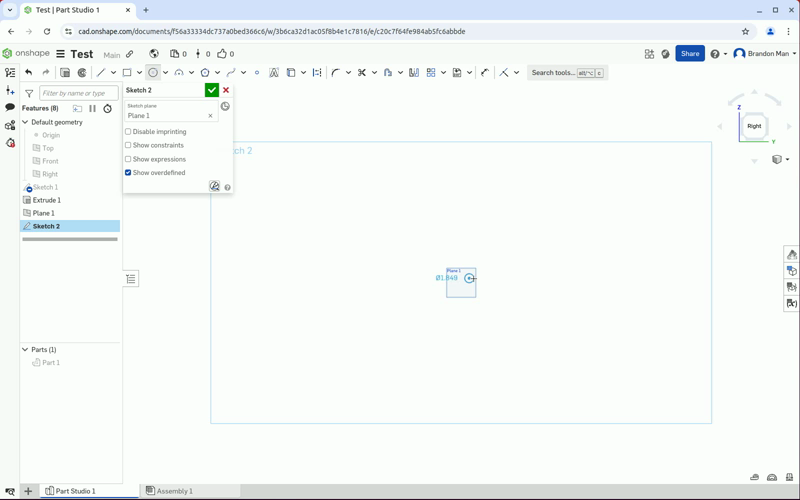
key(esc)
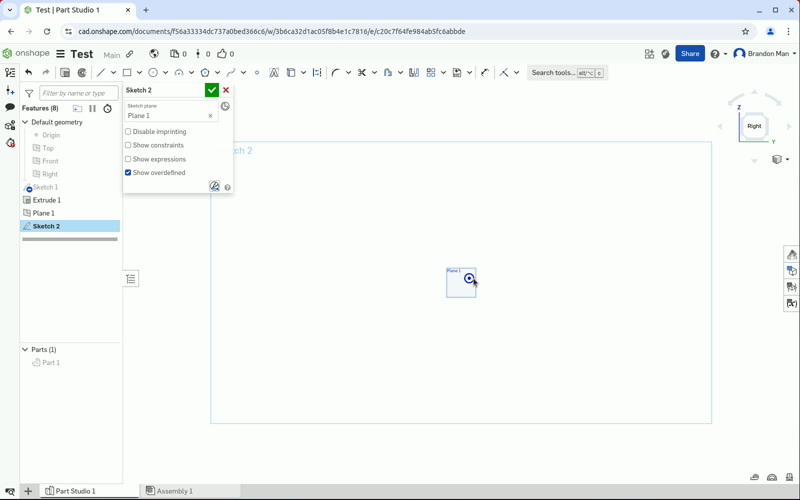
mouse_move(472, 280)
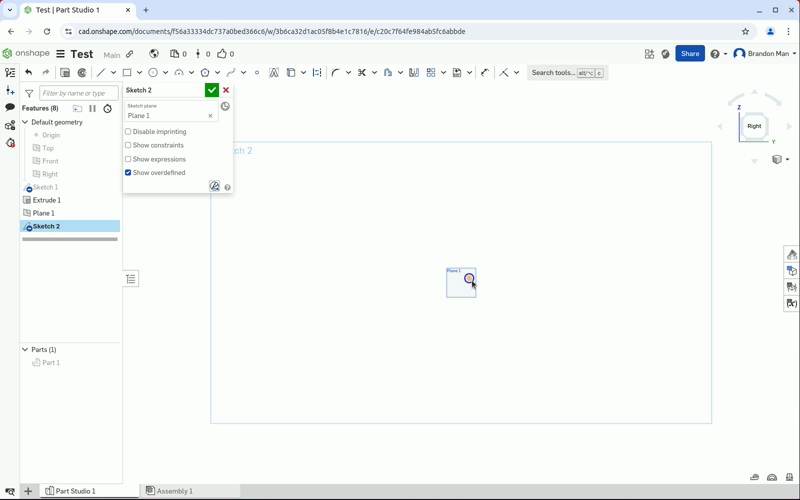
scroll(6)
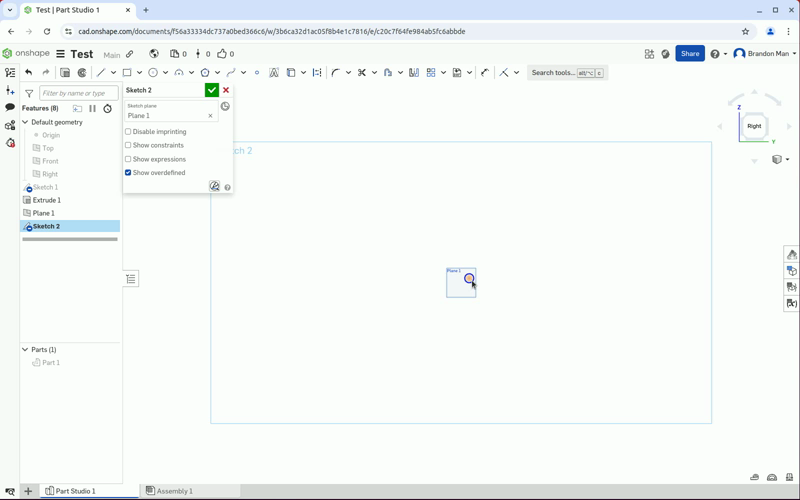
scroll(6)
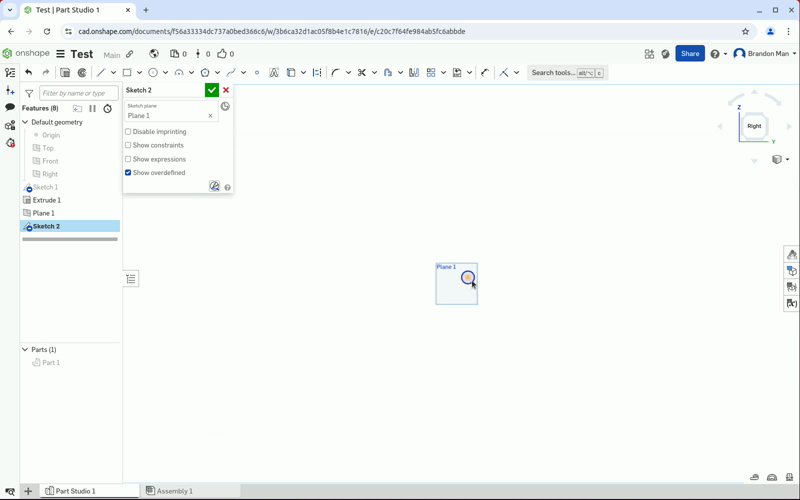
scroll(6)
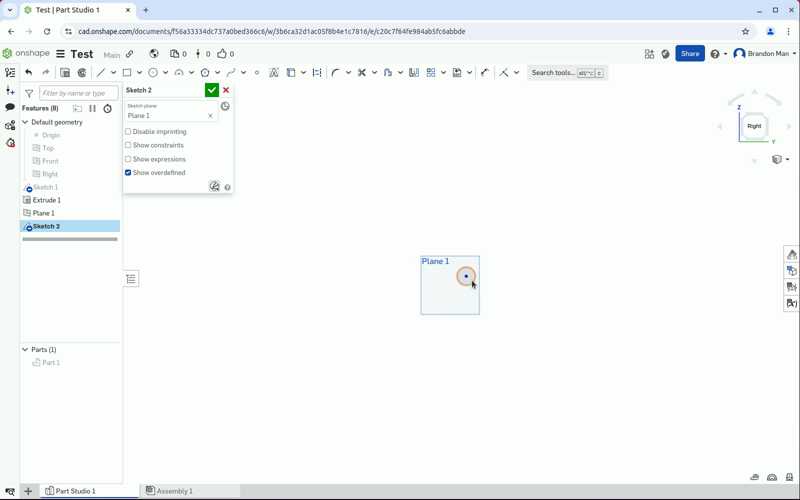
scroll(6)
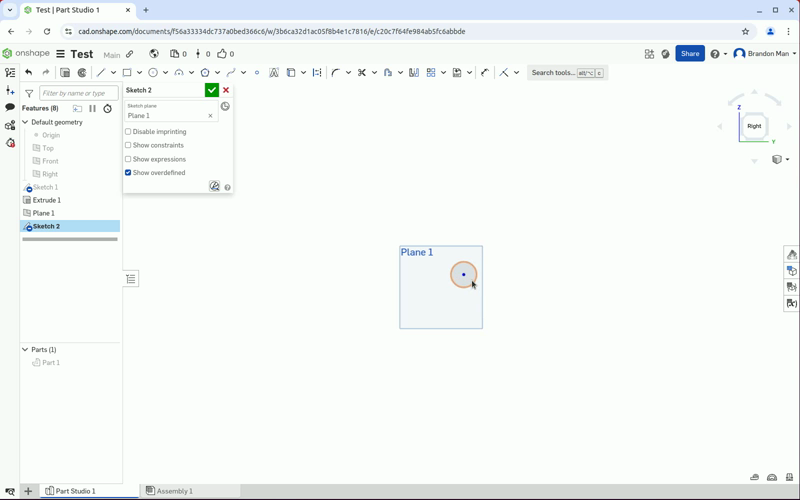
scroll(6)
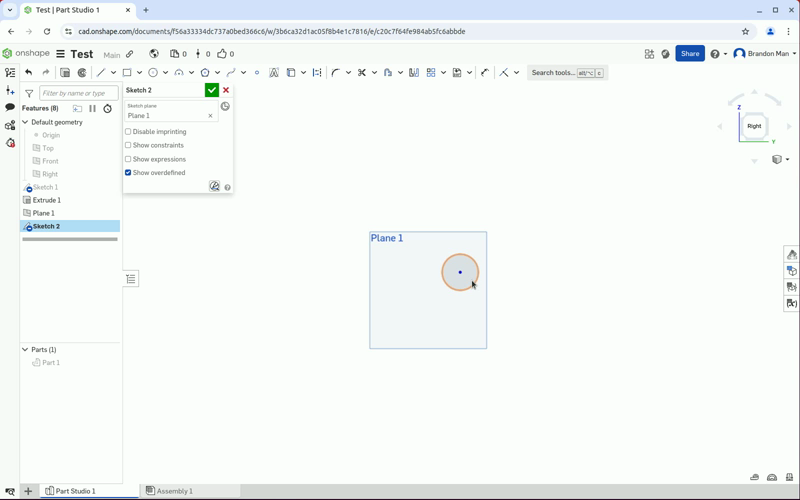
scroll(6)
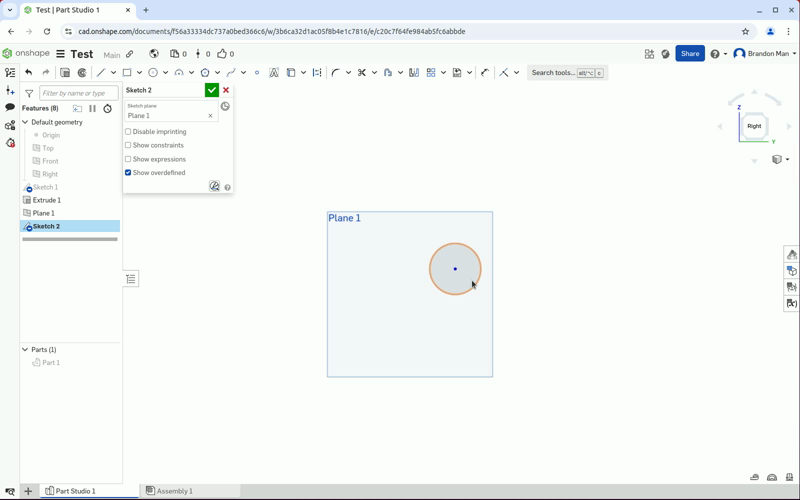
scroll(6)
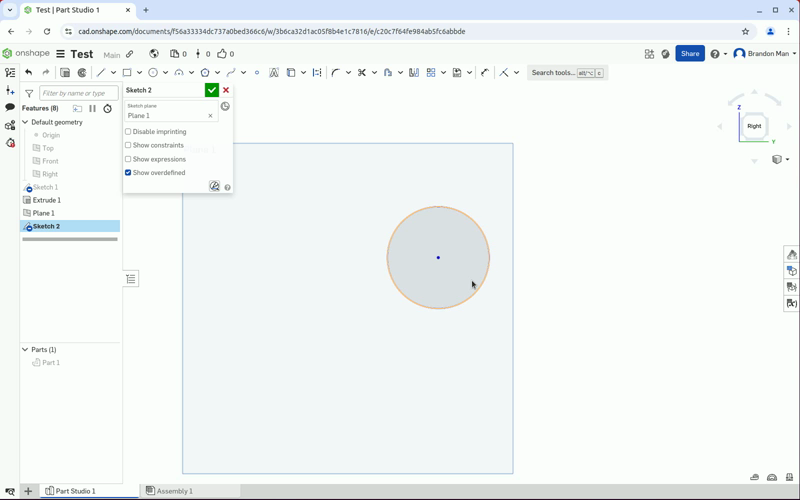
click(472, 280)
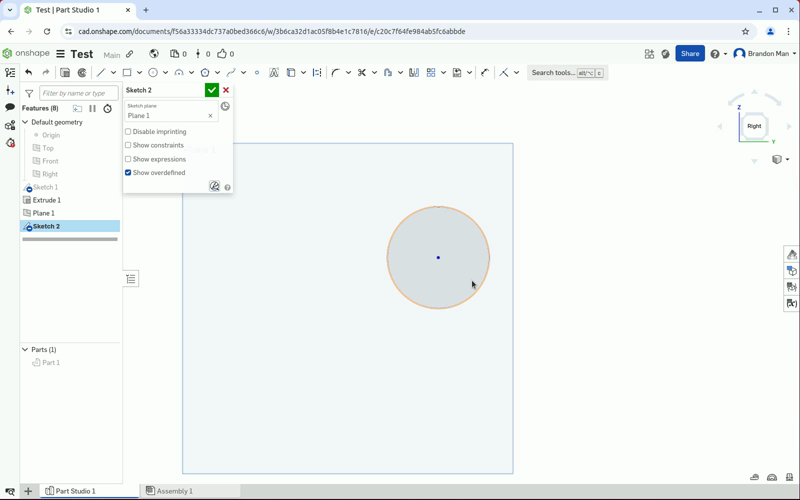
scroll(-6)
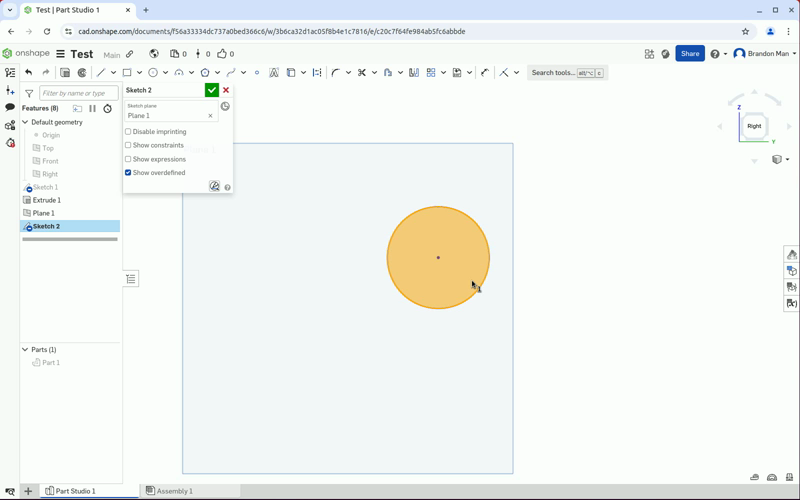
scroll(-6)
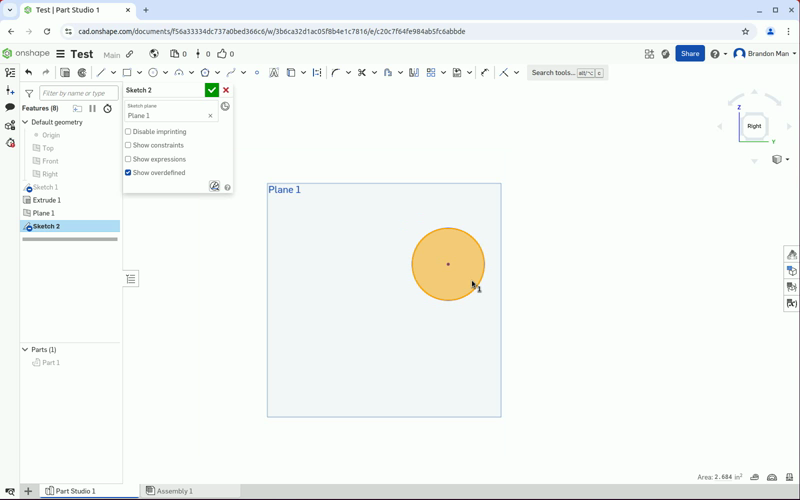
scroll(-6)
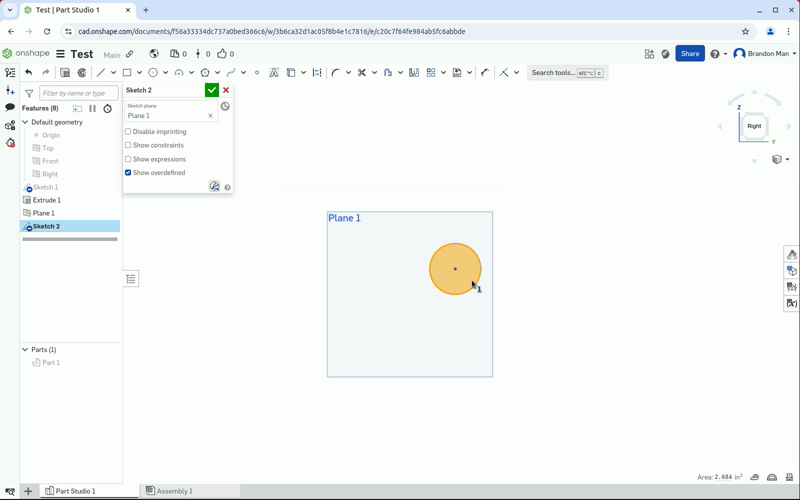
scroll(-6)
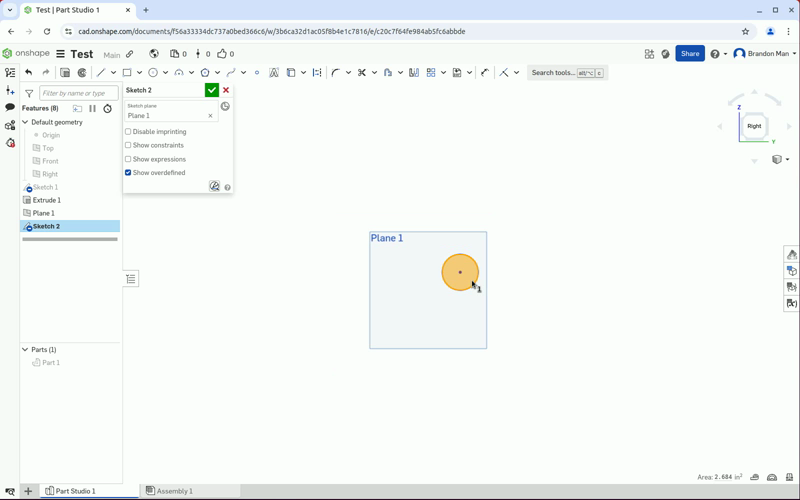
scroll(-6)
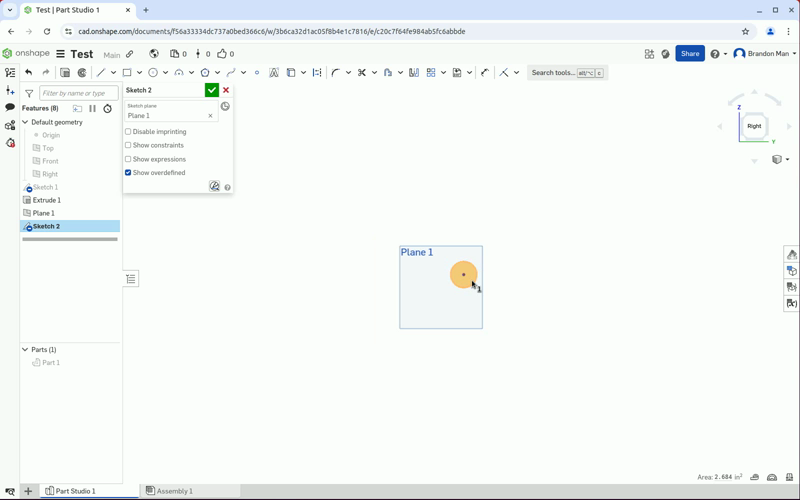
scroll(-6)
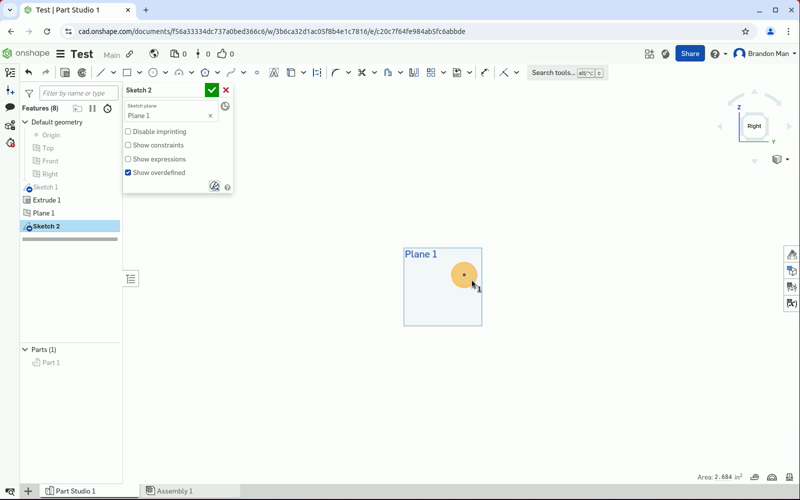
scroll(-6)
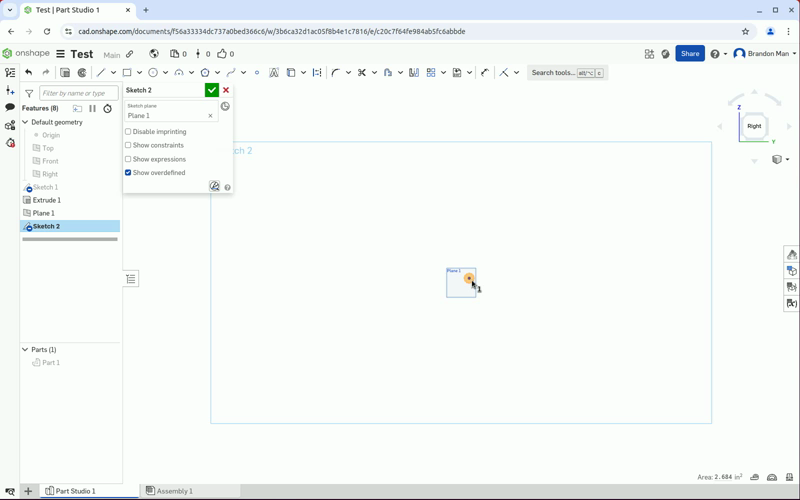
mouse_move(73, 352)
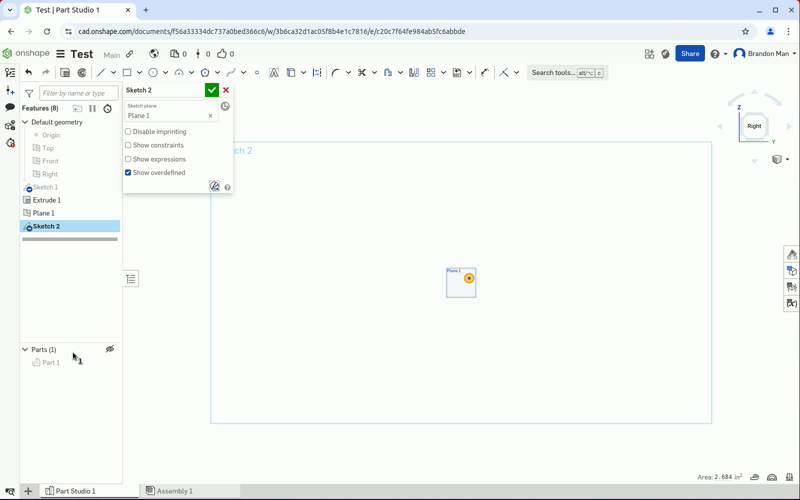
key(shift+y)
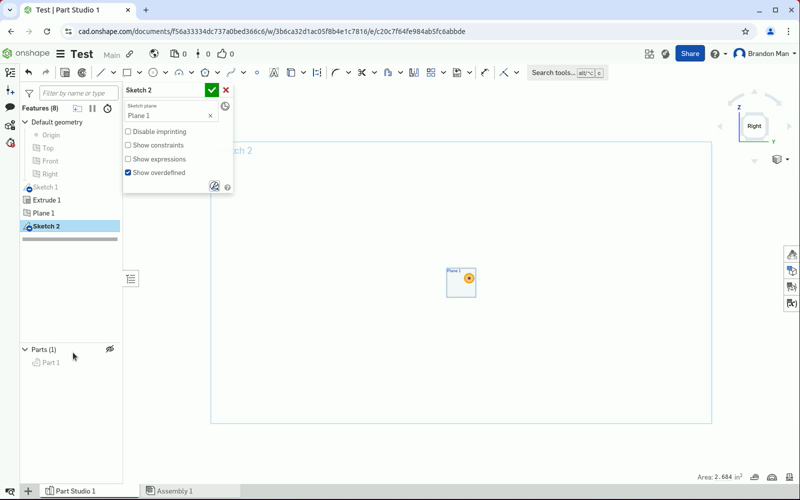
key(shift+e)
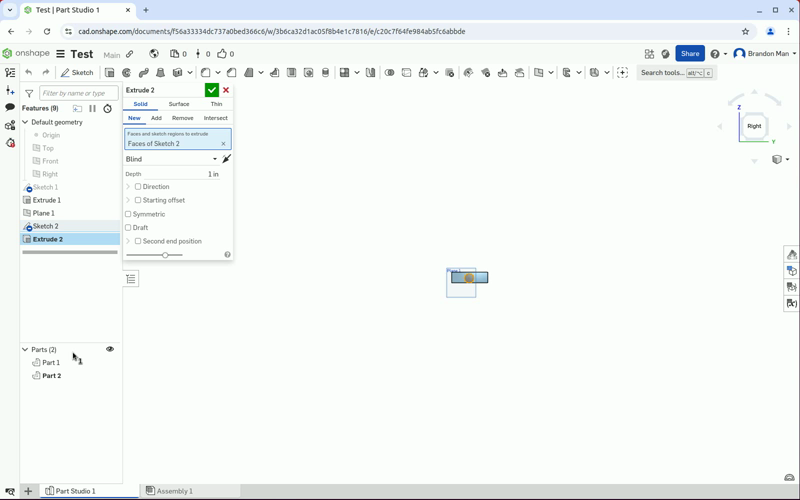
mouse_move(143, 106)
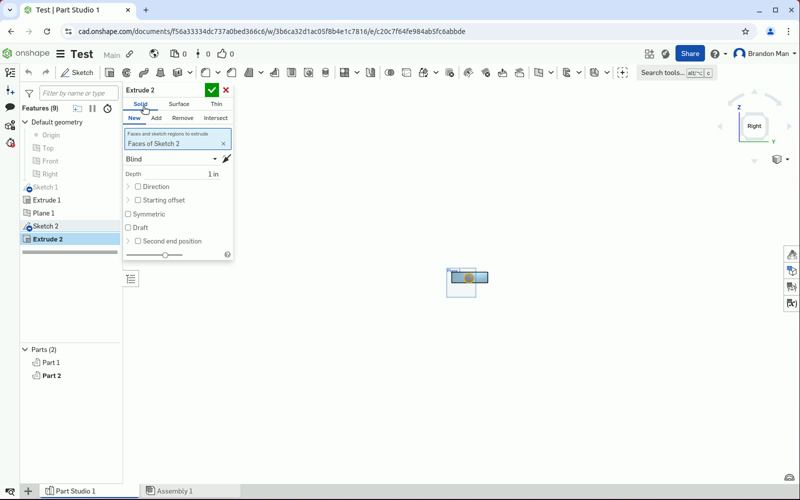
click(143, 106)
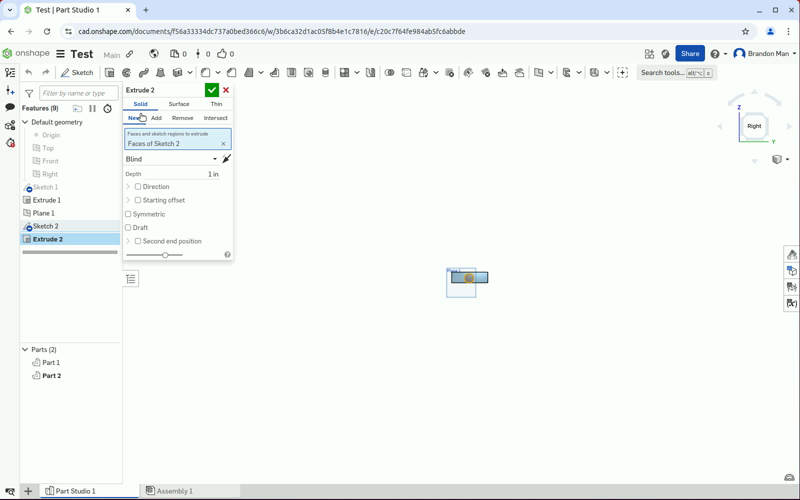
mouse_move(137, 120)
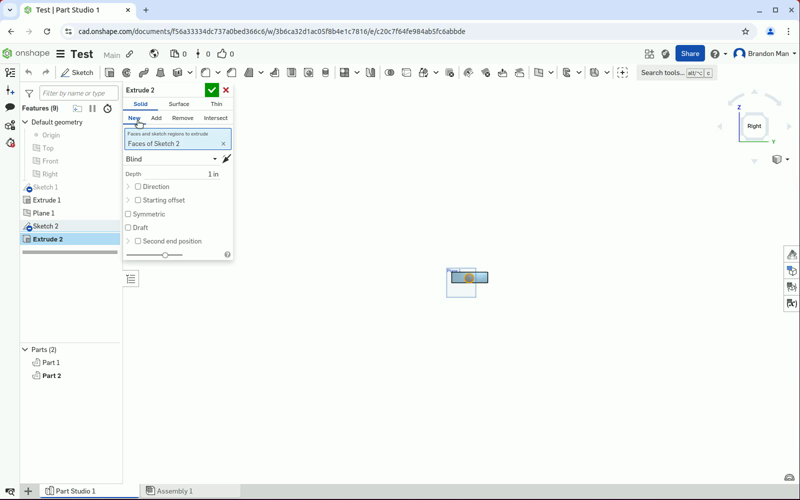
click(137, 120)
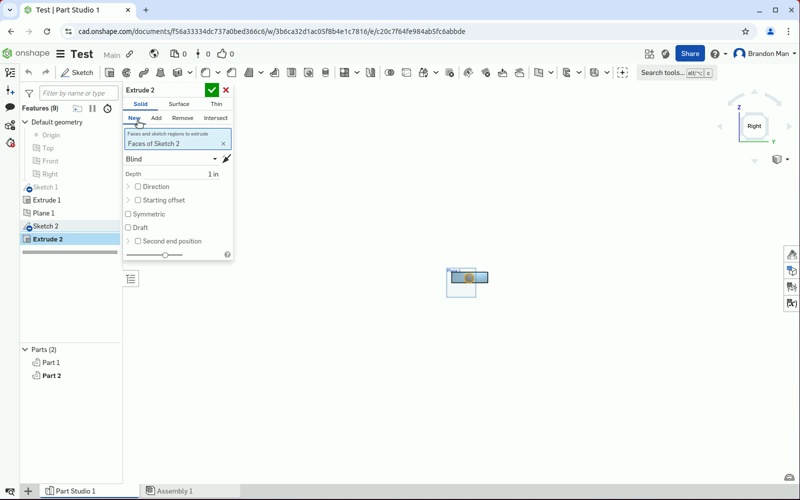
key(tab, 4)
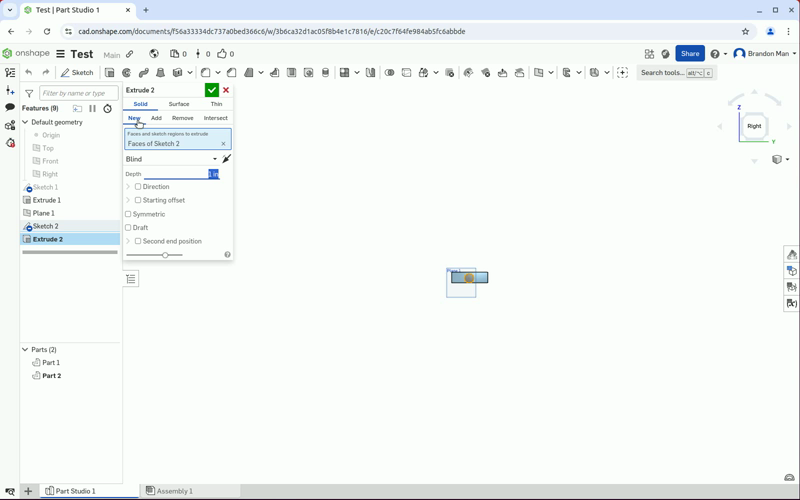
text(24.312)
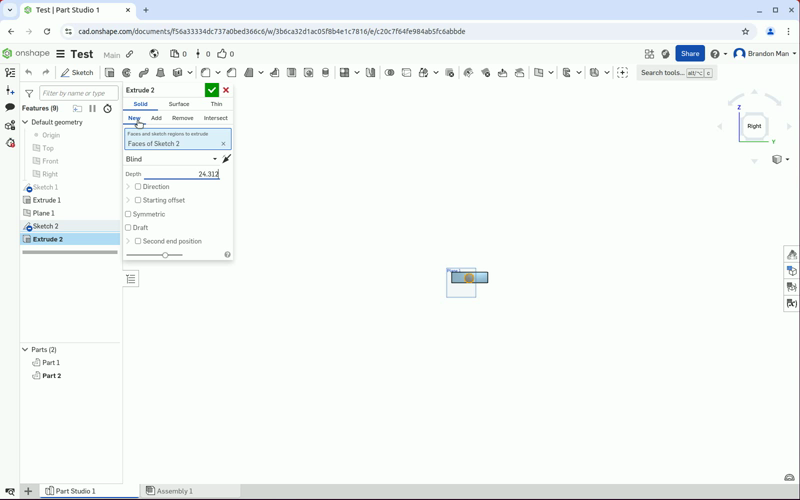
key(enter)
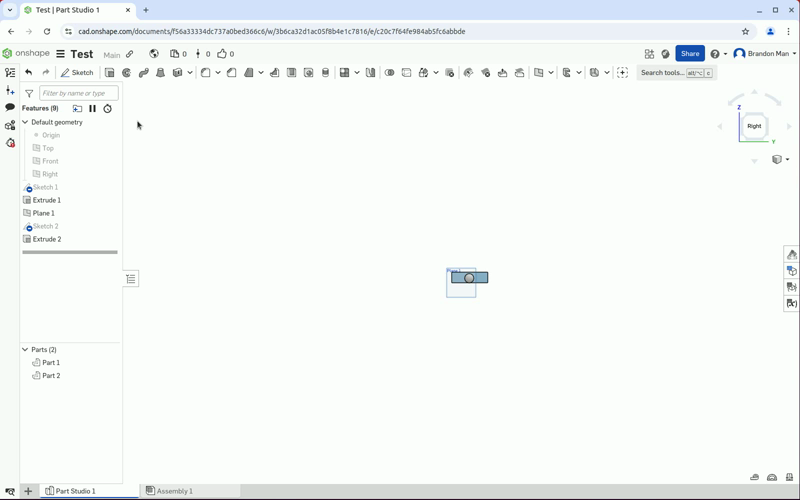
key(shift+h)
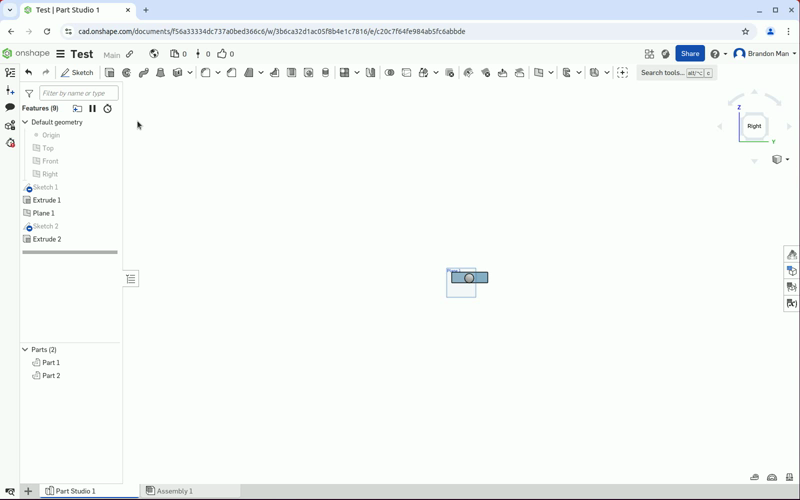
key(shift+h)
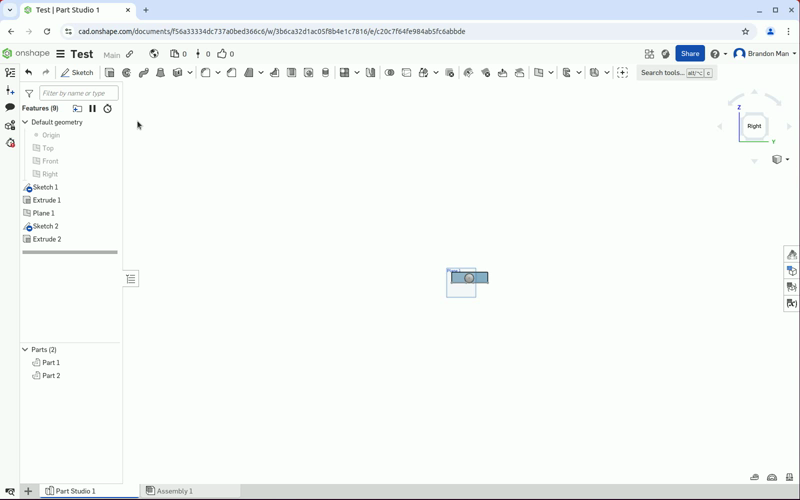
key(shift+7)
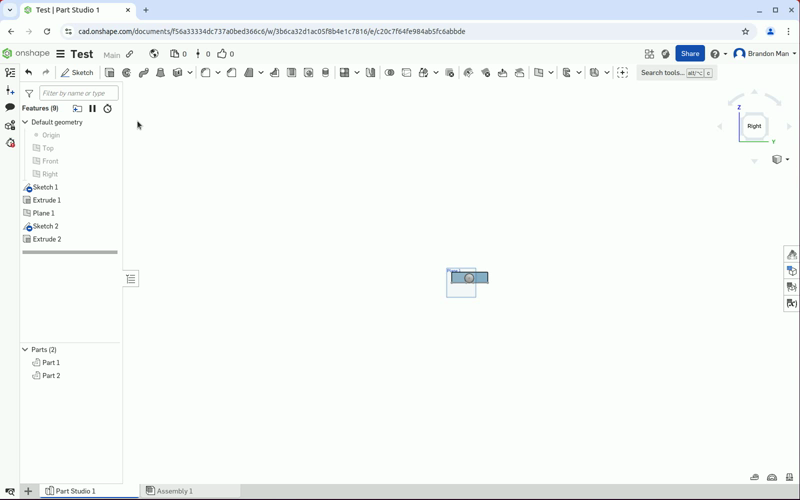
key(right, 2)
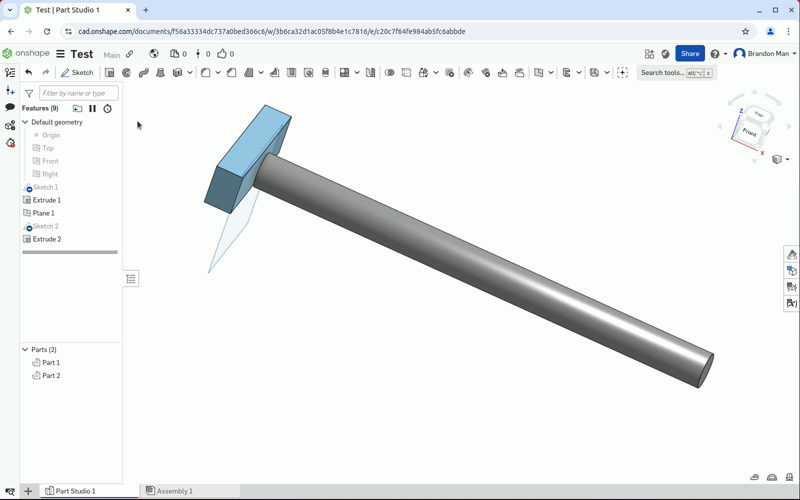
key(down, 2)
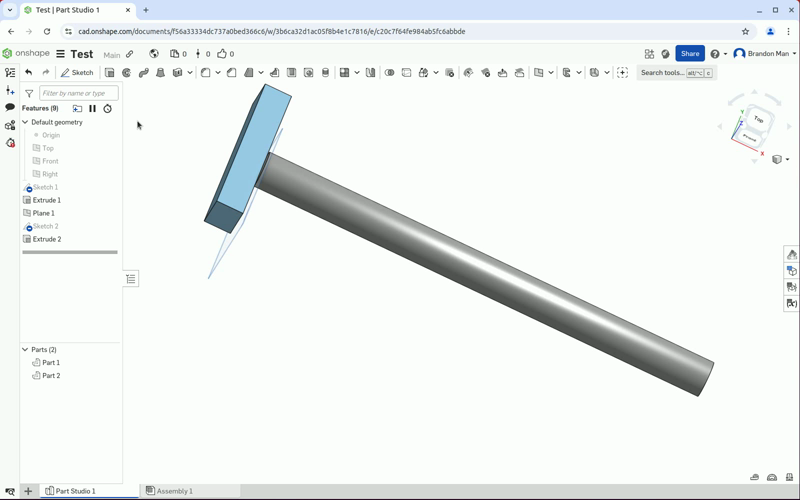
key(up, 2)
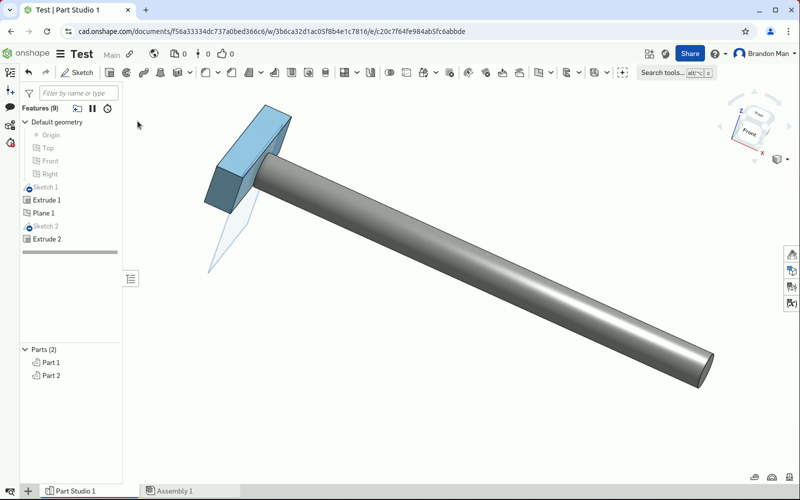
key(left, 2)
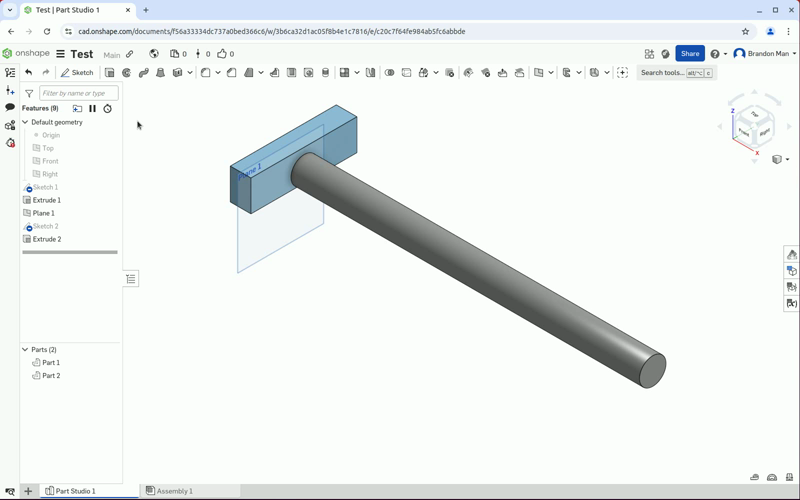
mouse_move(73, 189)
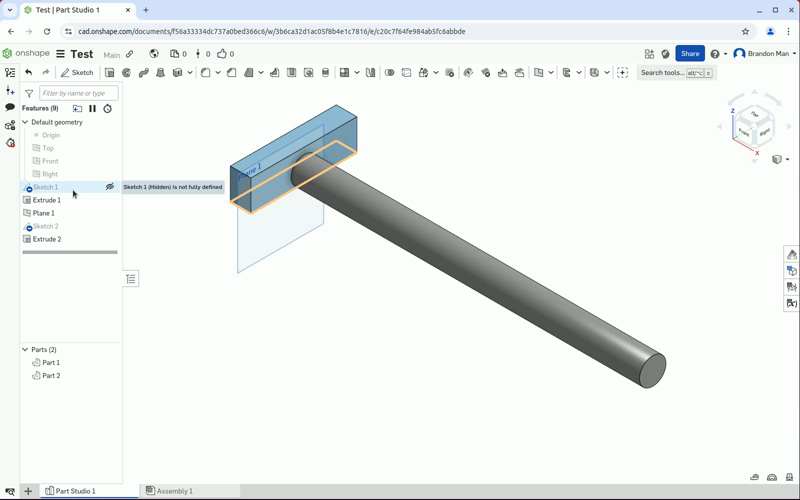
click(73, 189)